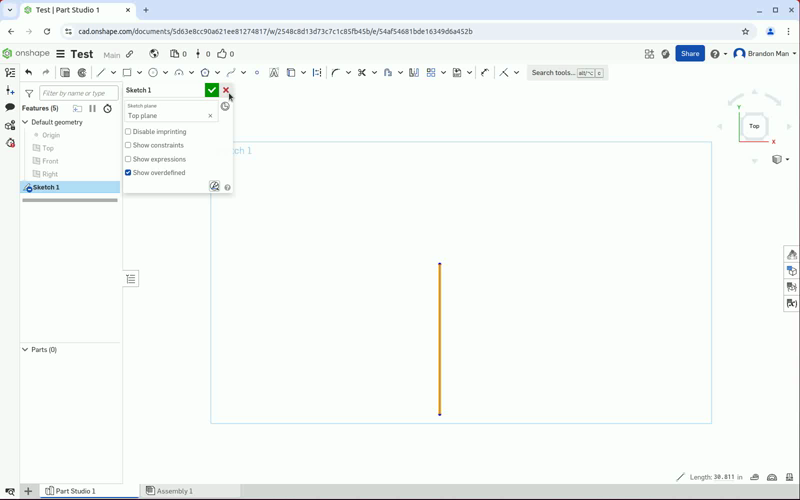
key(shift+h)
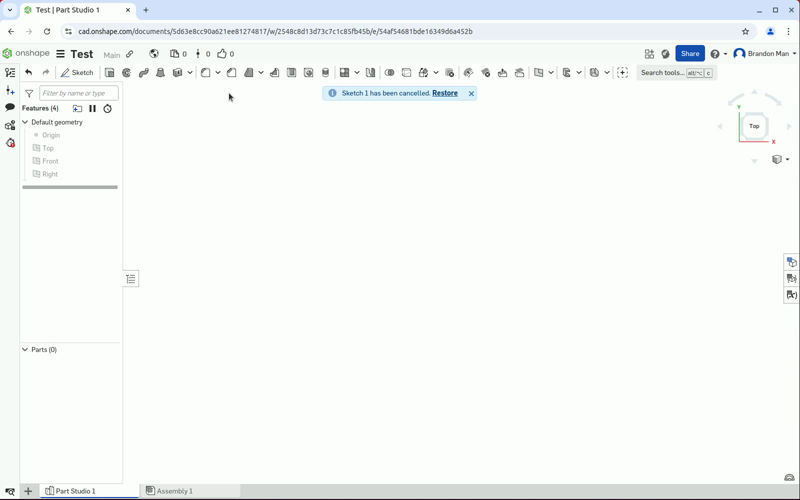
mouse_move(73, 352)
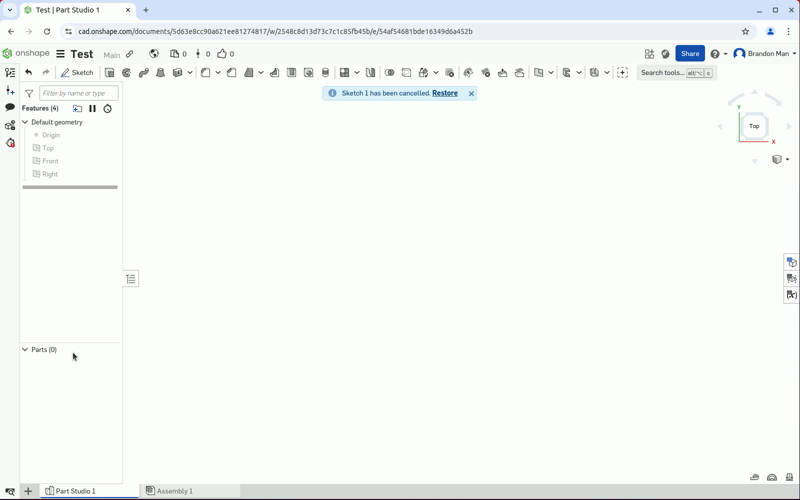
key(y)
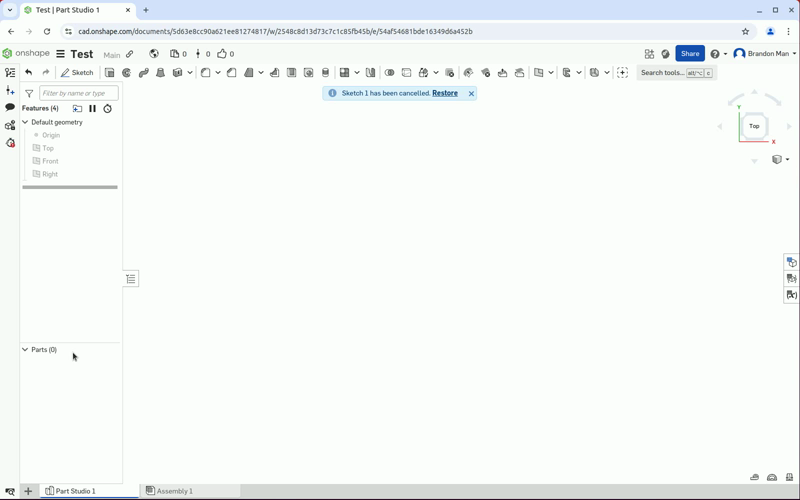
key(shift+p)
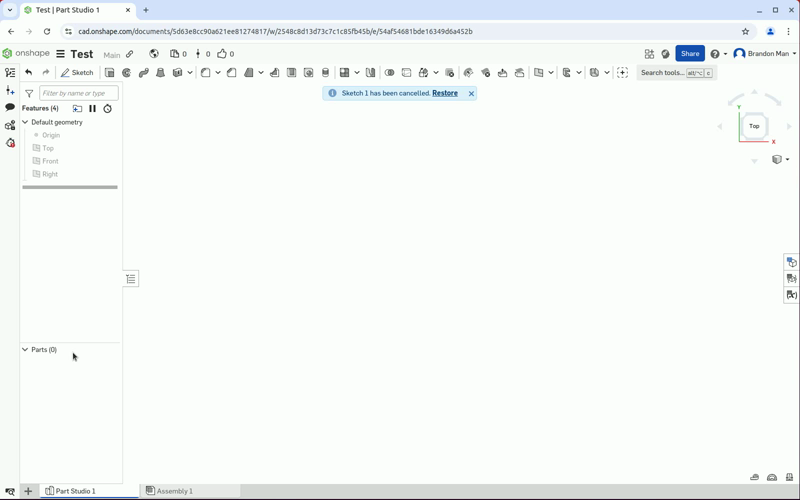
key(space)
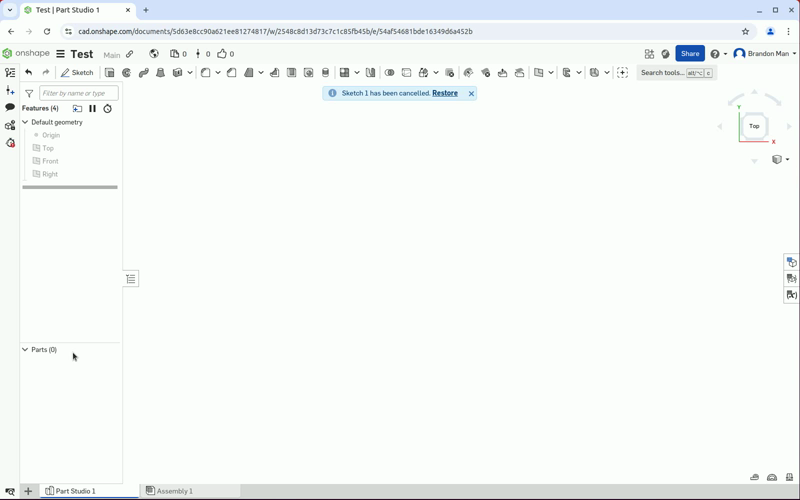
key_down(shift)
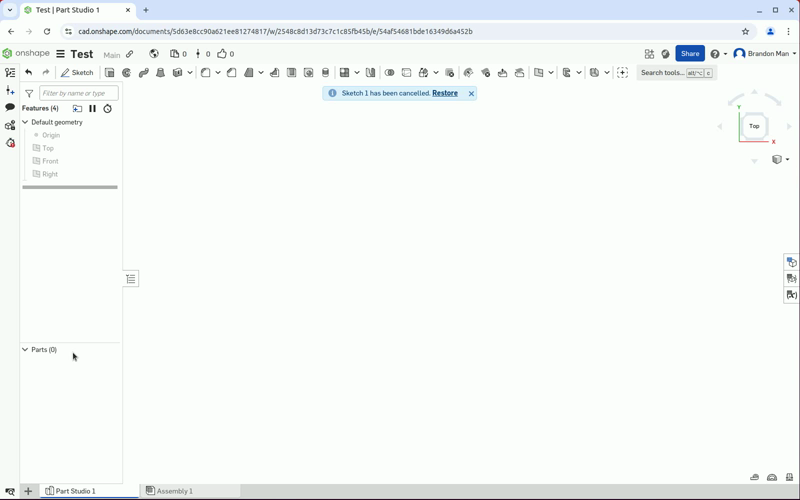
key(up)
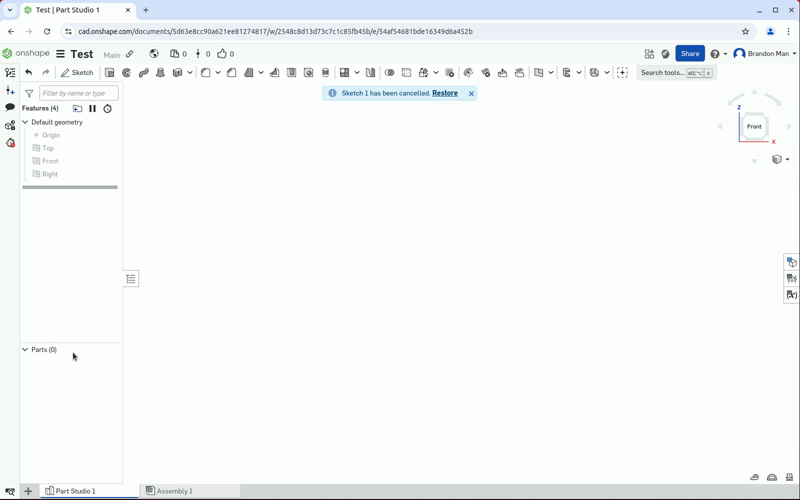
key_up(shift)
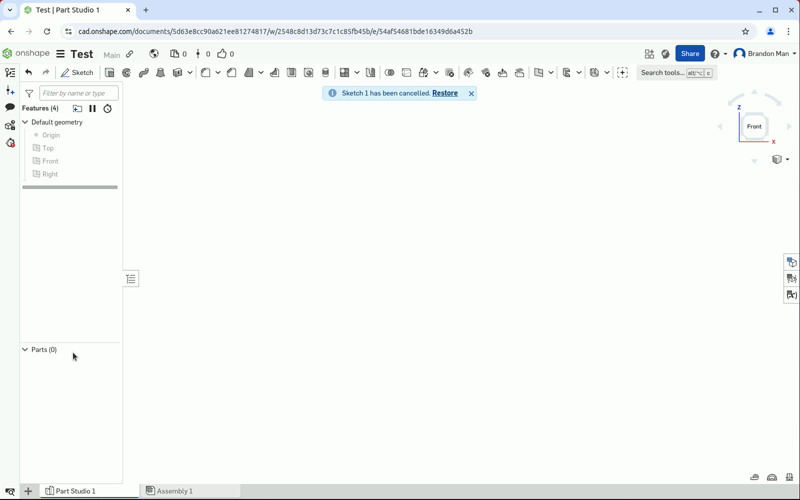
mouse_move(73, 352)
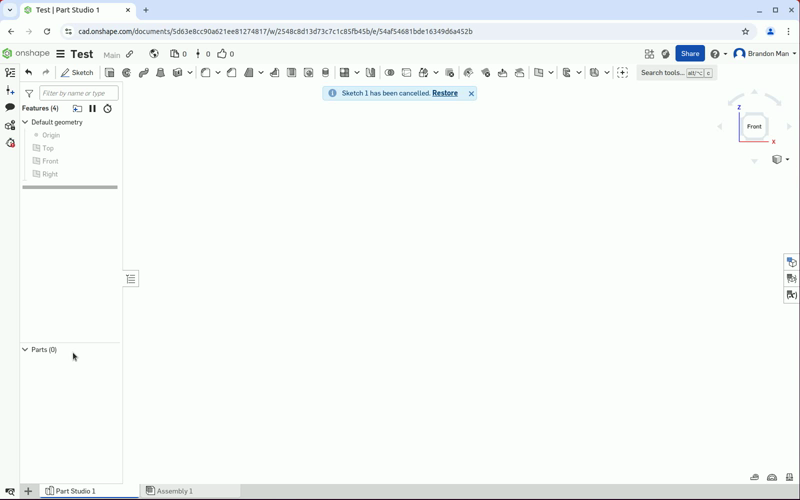
key(shift+y)
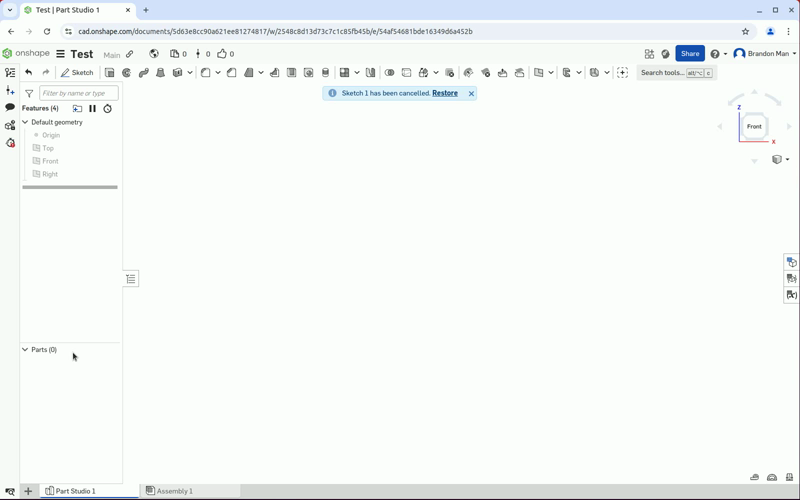
key(shift+s)
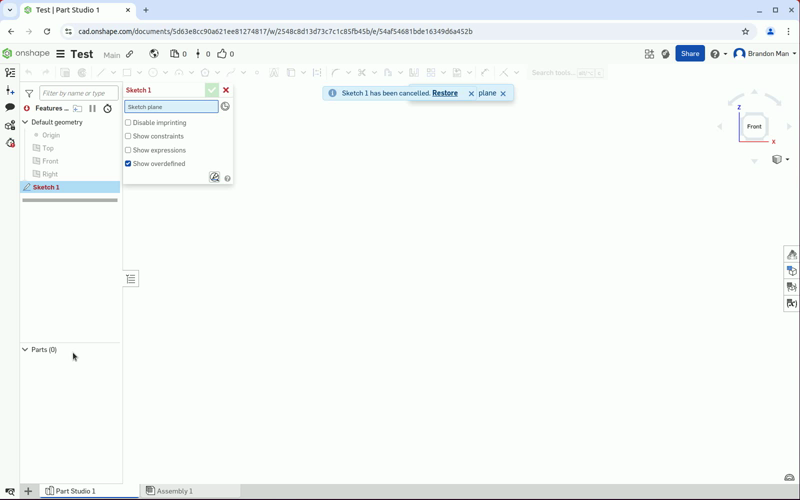
mouse_move(73, 163)
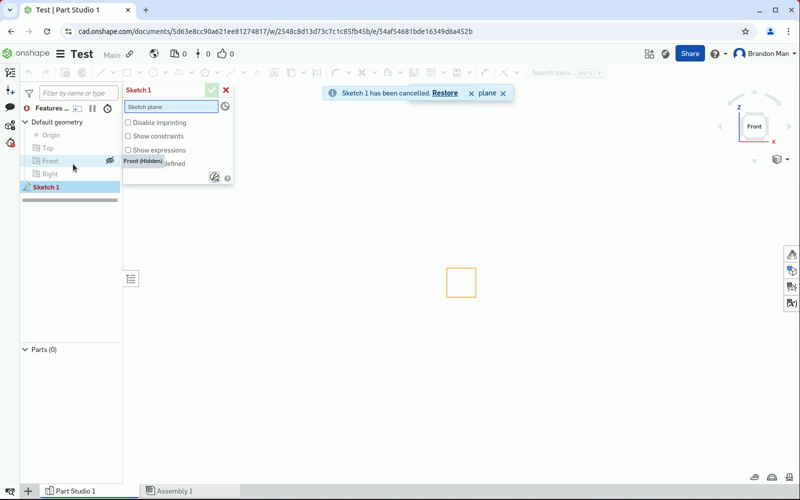
click(73, 163)
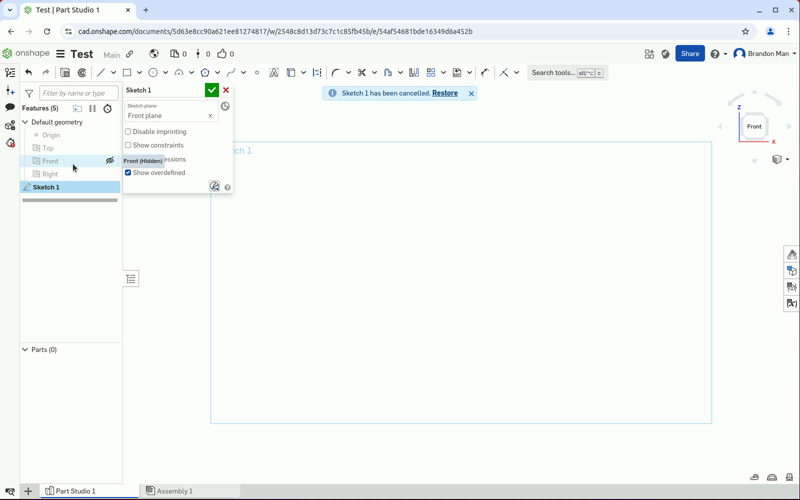
mouse_move(73, 352)
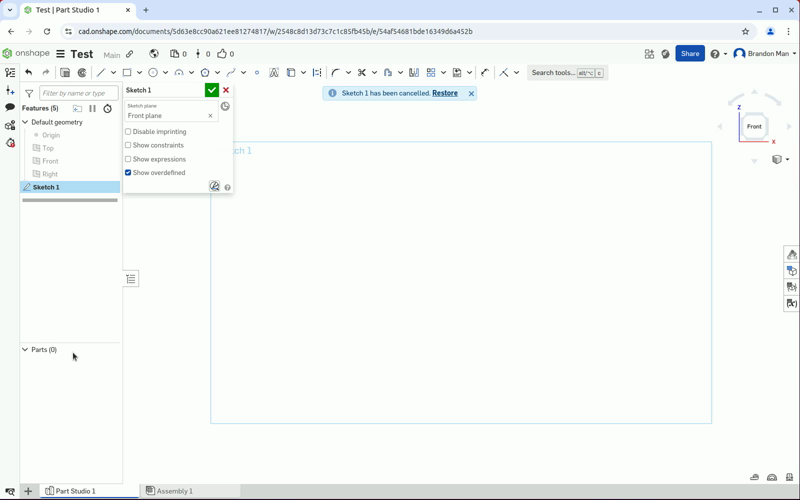
key(y)
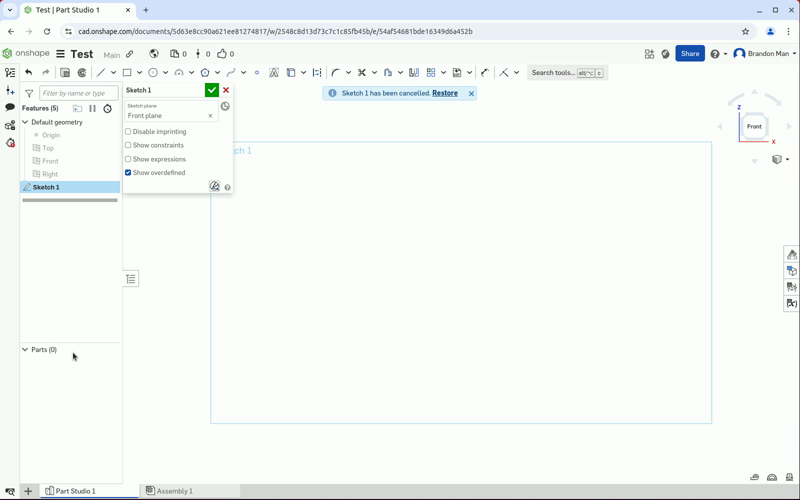
key(l)
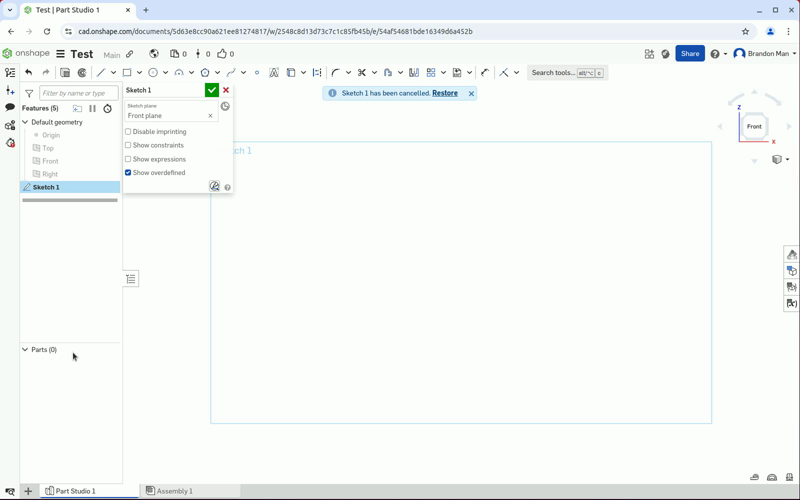
key_down(shift)
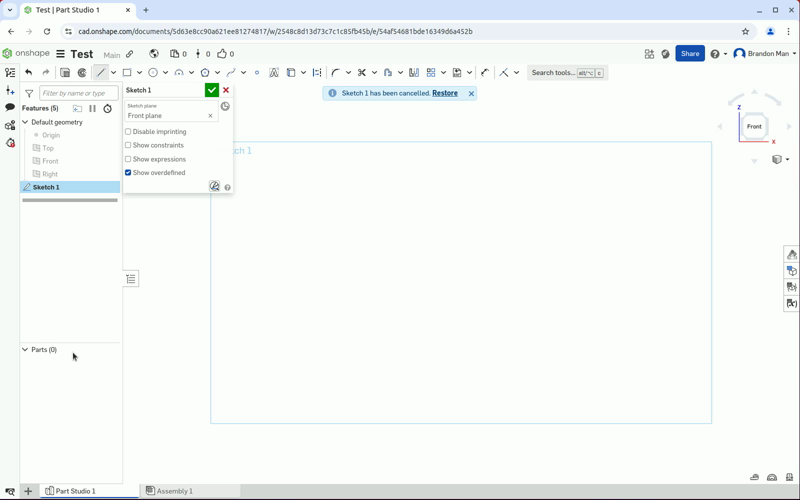
mouse_move(460, 282)
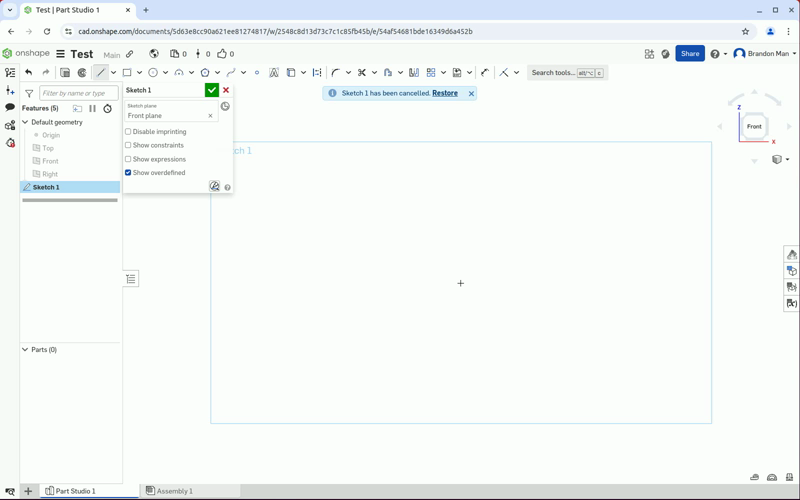
click(460, 282)
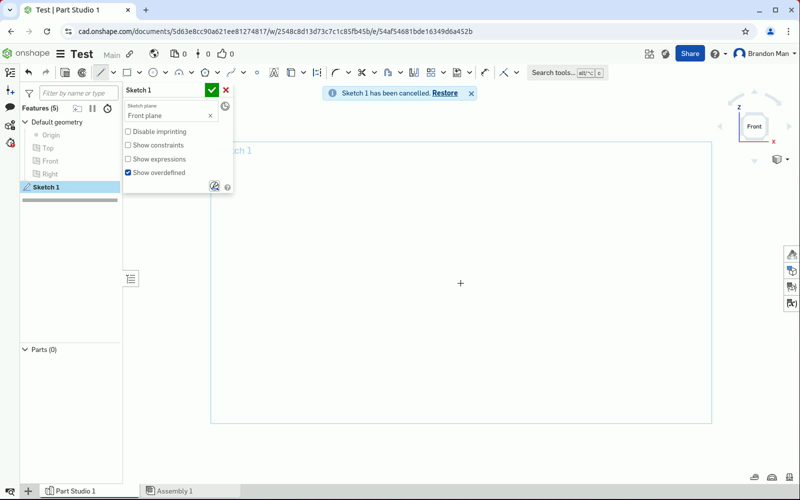
key_up(shift)
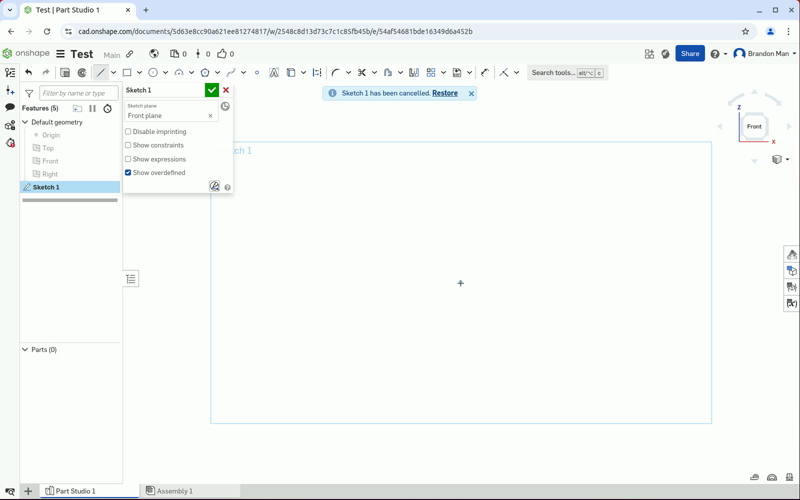
key_down(shift)
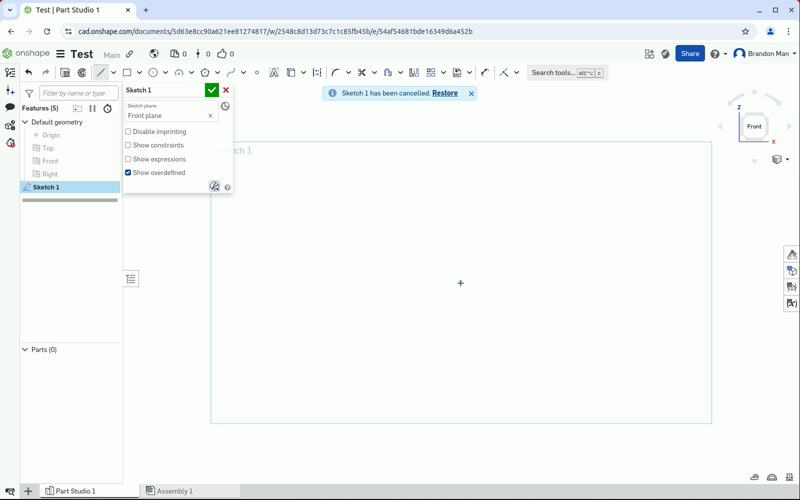
mouse_move(573, 282)
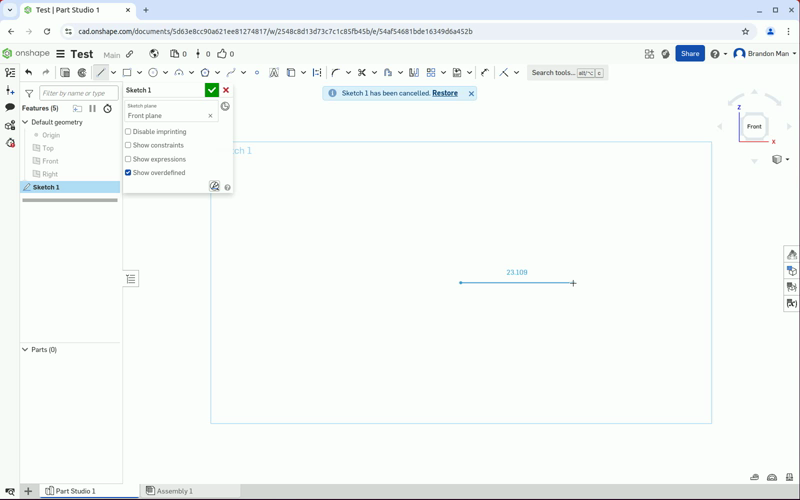
click(573, 282)
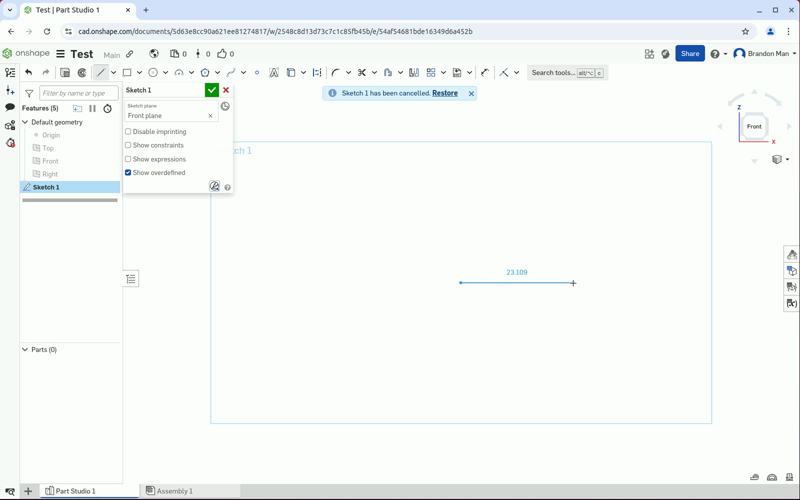
key_up(shift)
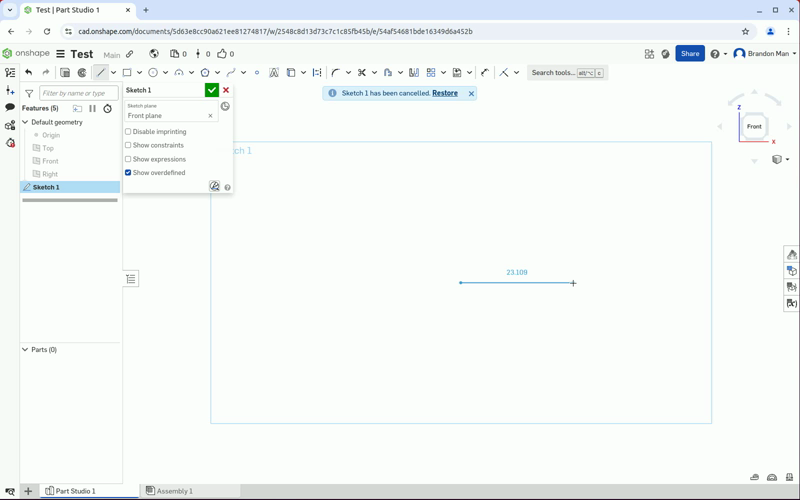
key_down(shift)
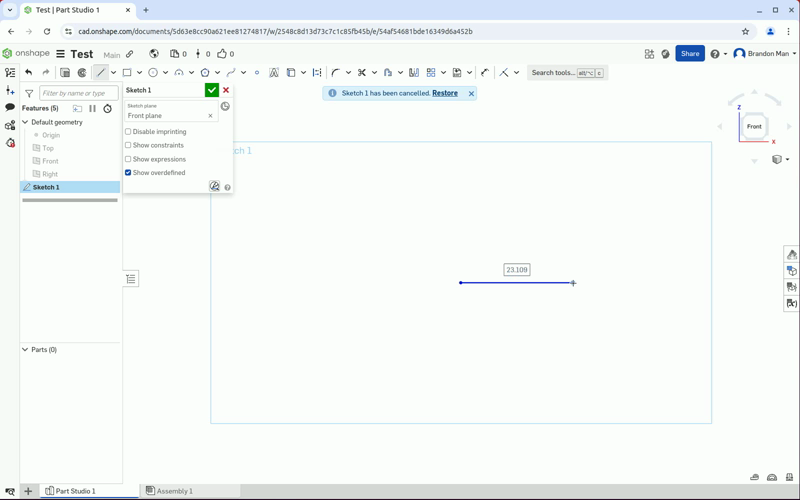
mouse_move(573, 208)
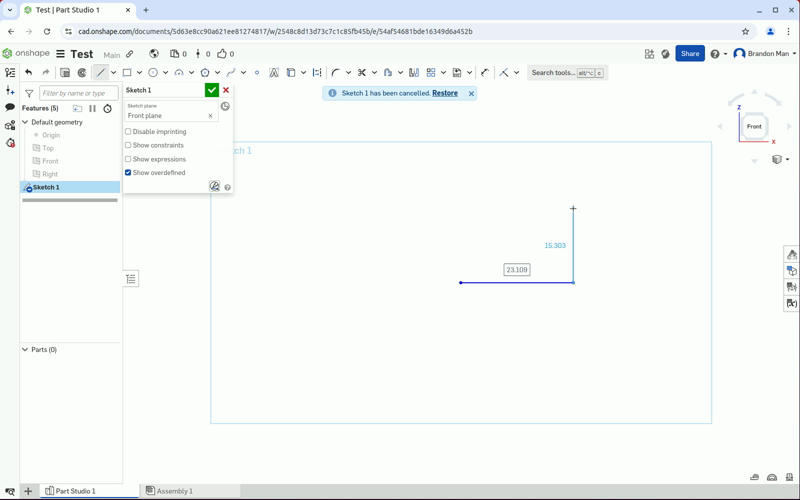
click(573, 208)
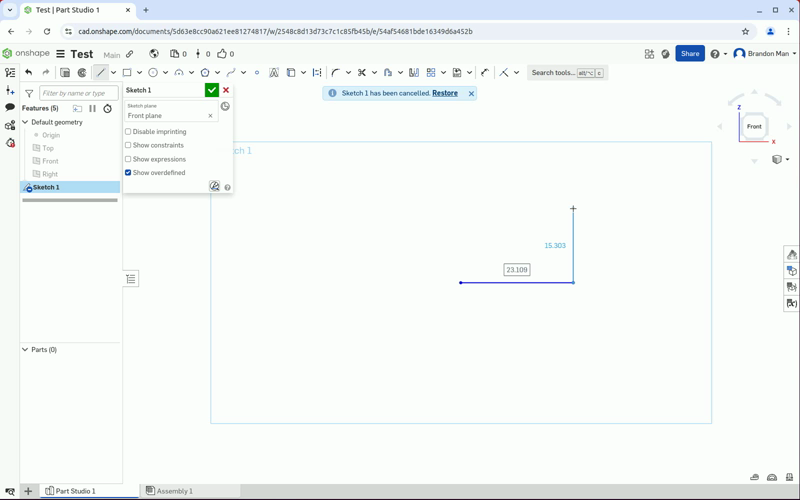
key_up(shift)
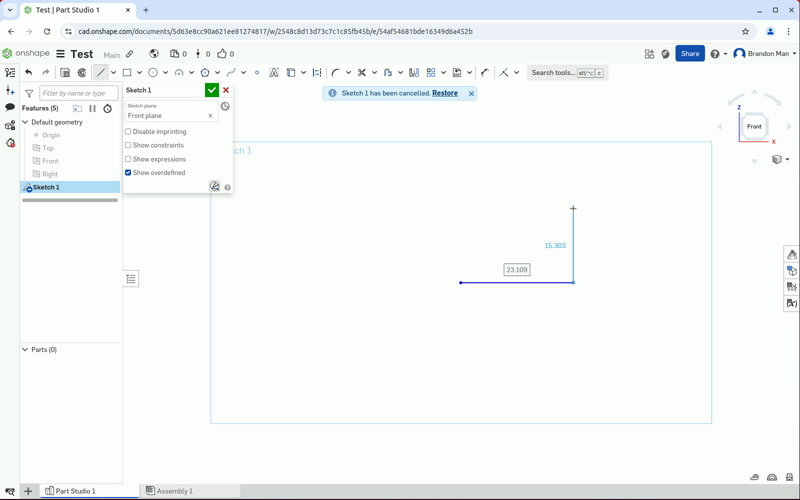
key_down(shift)
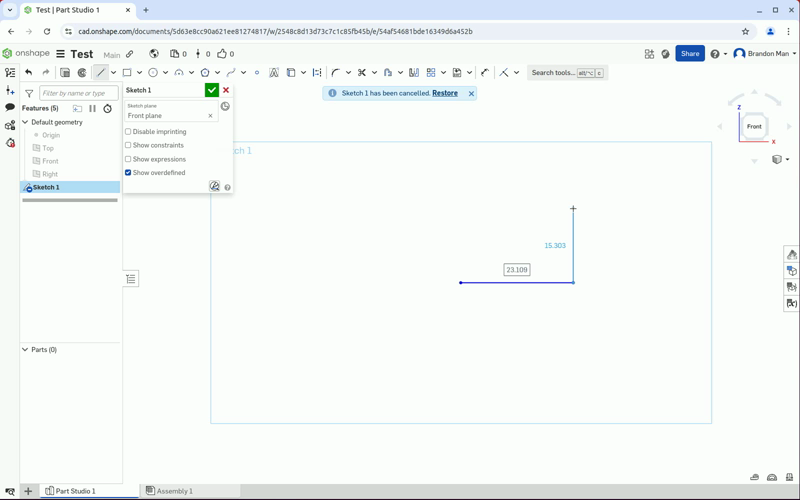
mouse_move(460, 208)
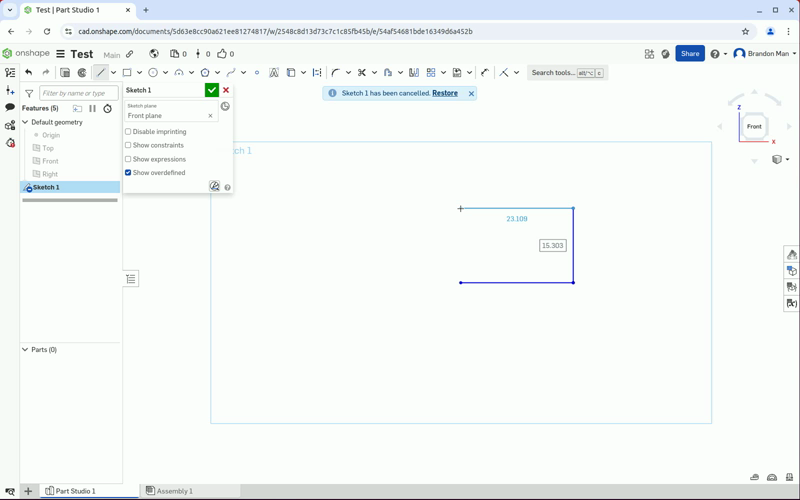
click(460, 208)
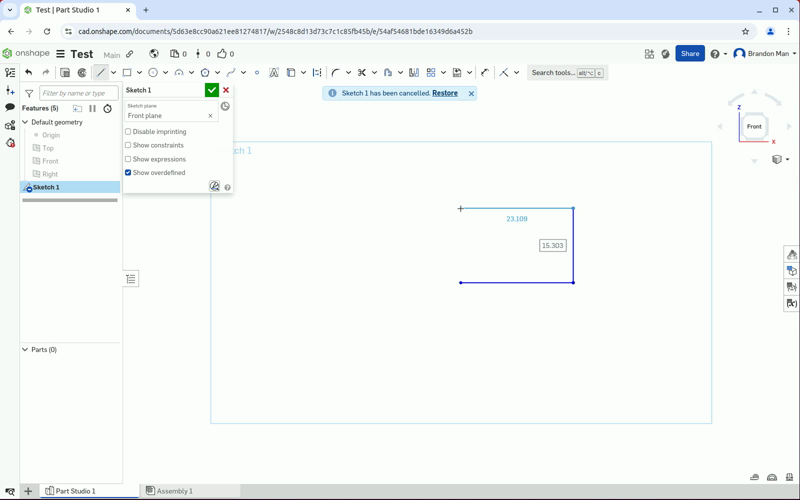
key_up(shift)
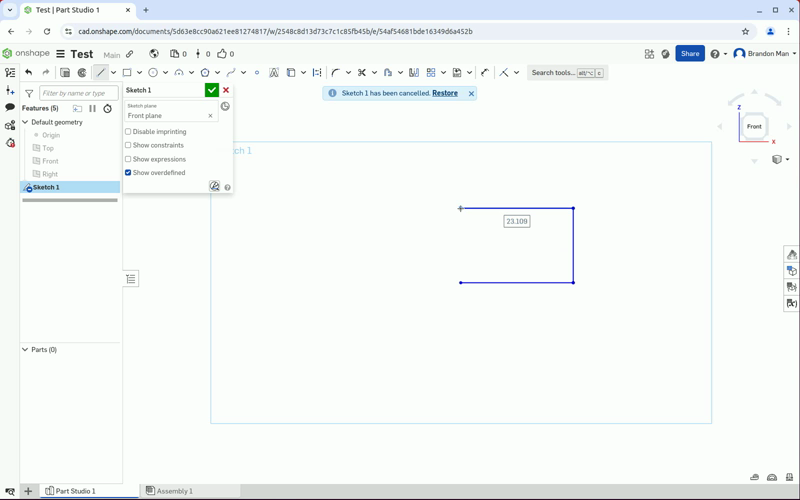
key_down(shift)
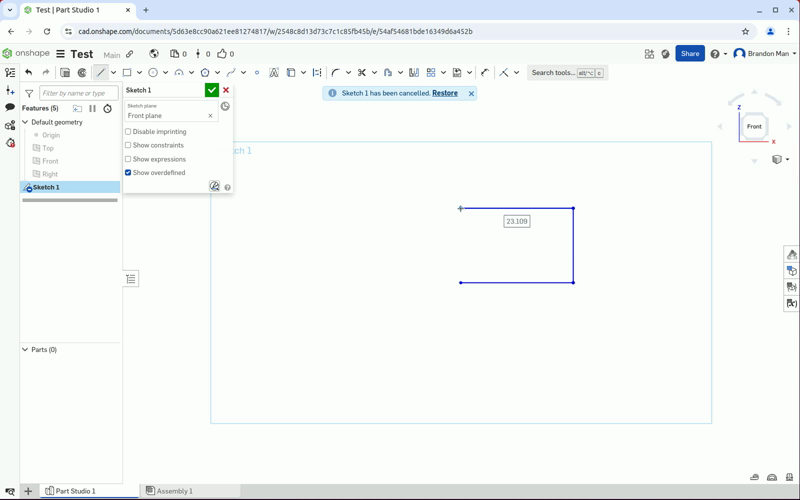
mouse_move(460, 282)
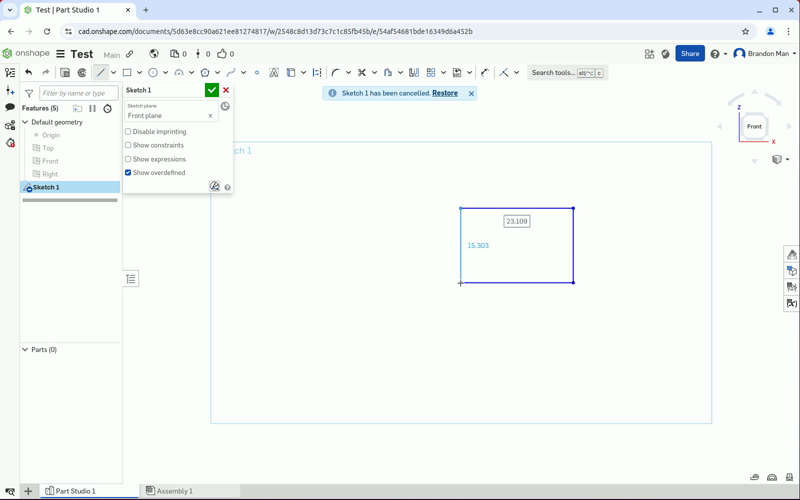
key_up(shift)
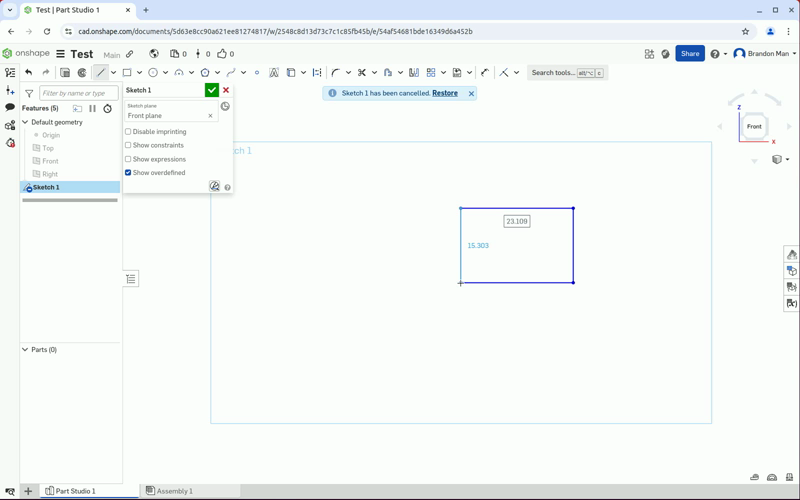
click(460, 282)
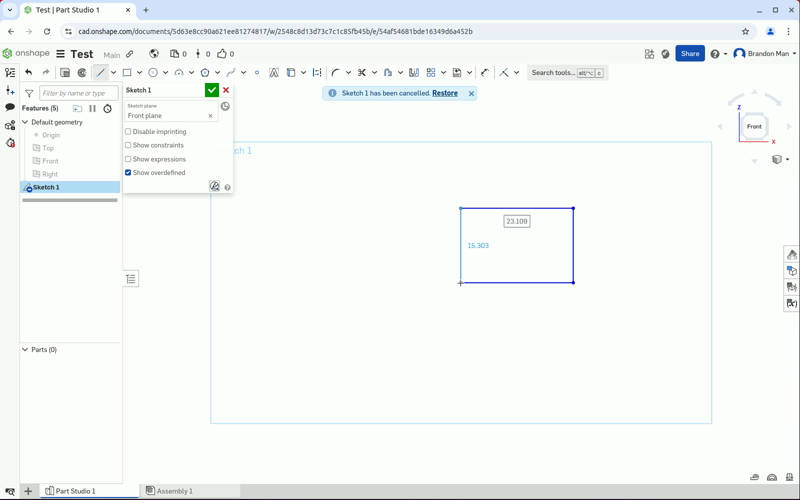
key(esc)
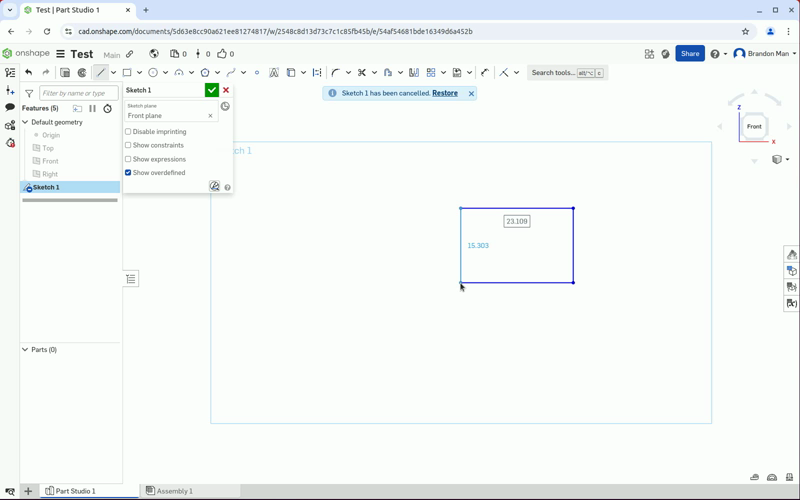
mouse_move(494, 266)
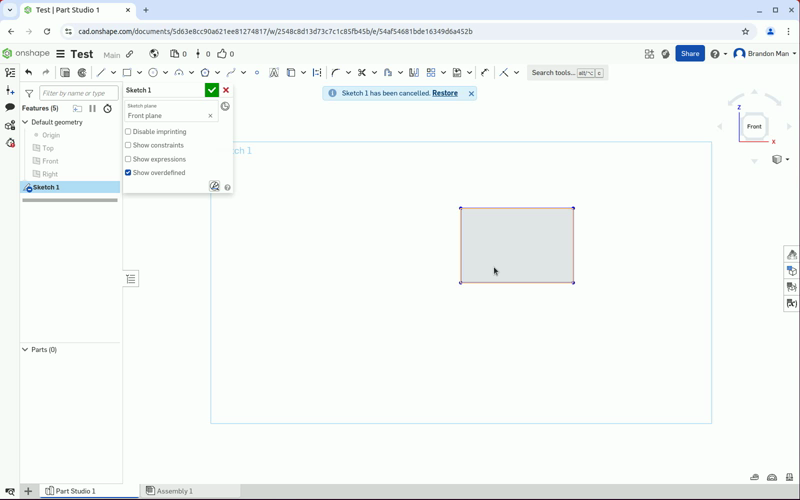
click(494, 266)
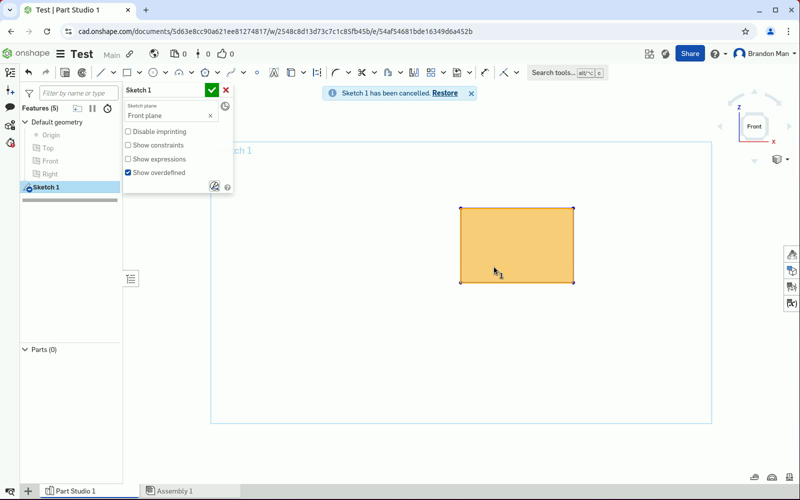
mouse_move(73, 352)
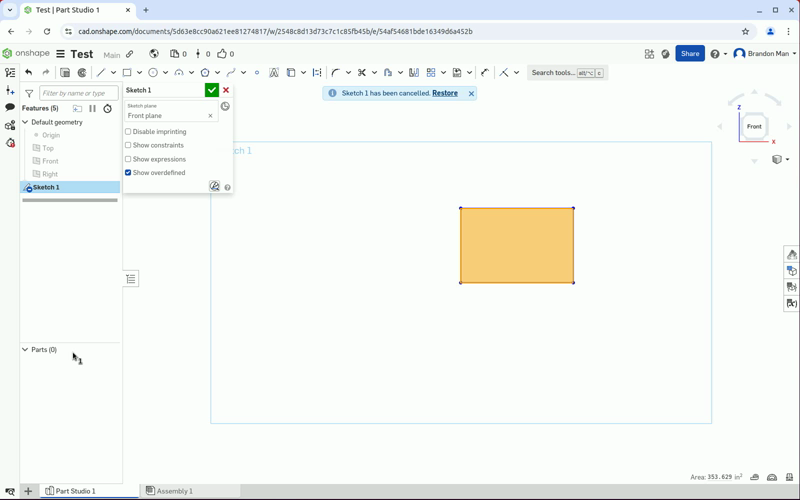
key(shift+y)
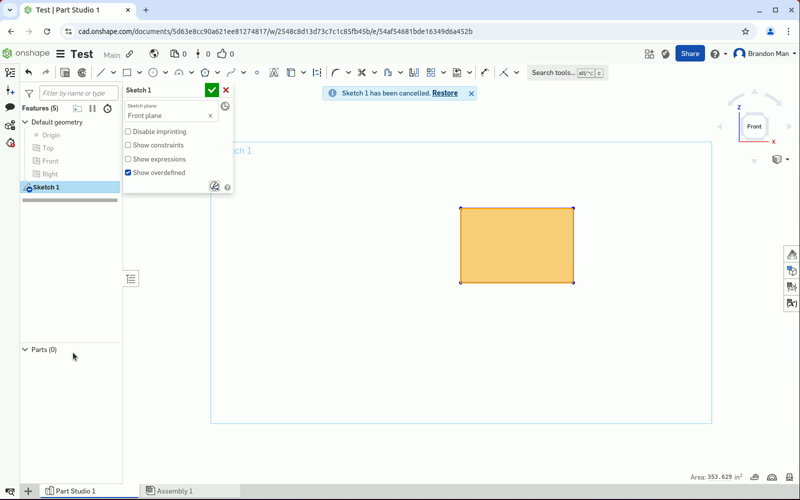
key(shift+e)
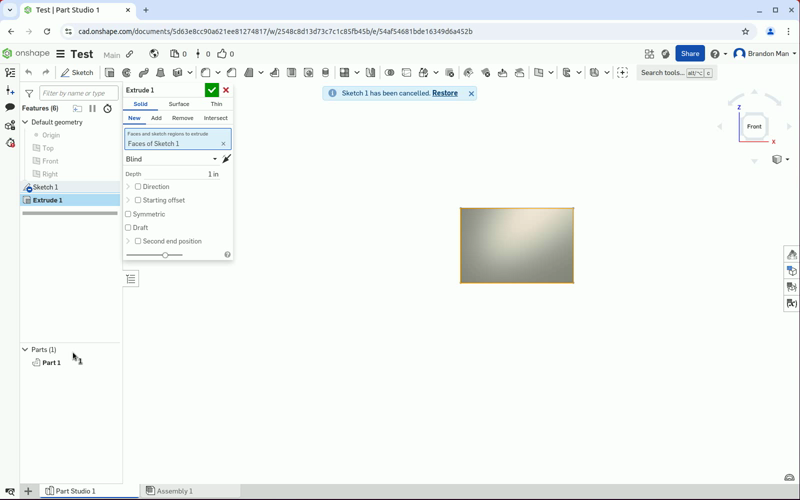
mouse_move(143, 106)
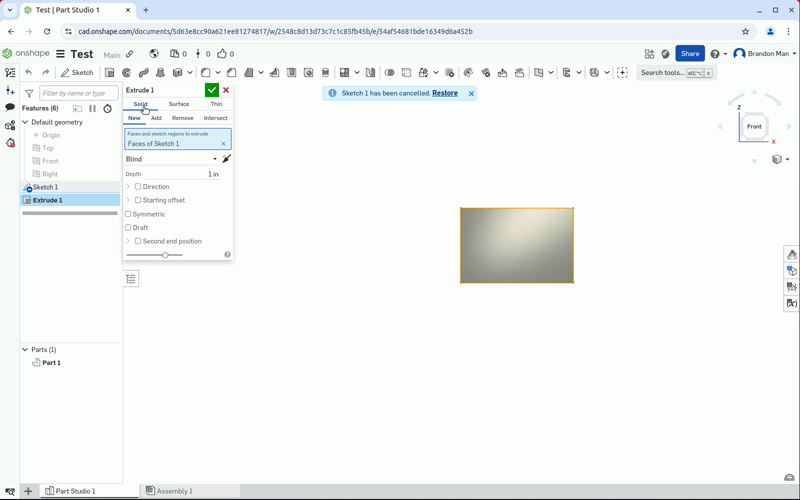
click(143, 106)
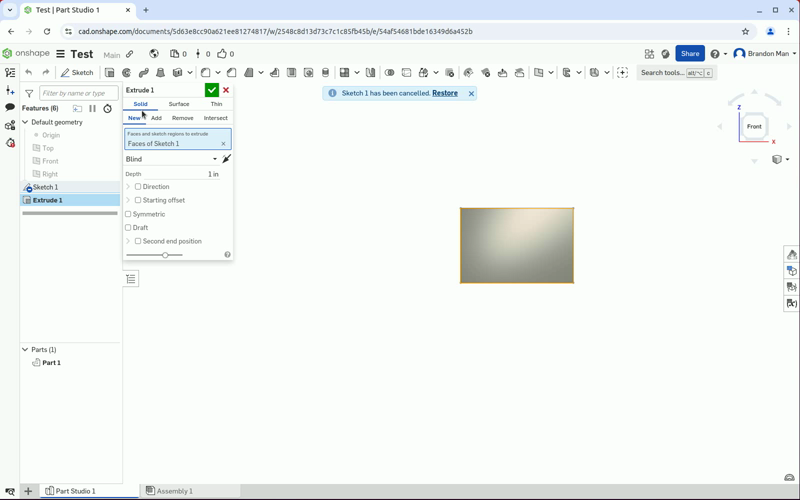
mouse_move(137, 120)
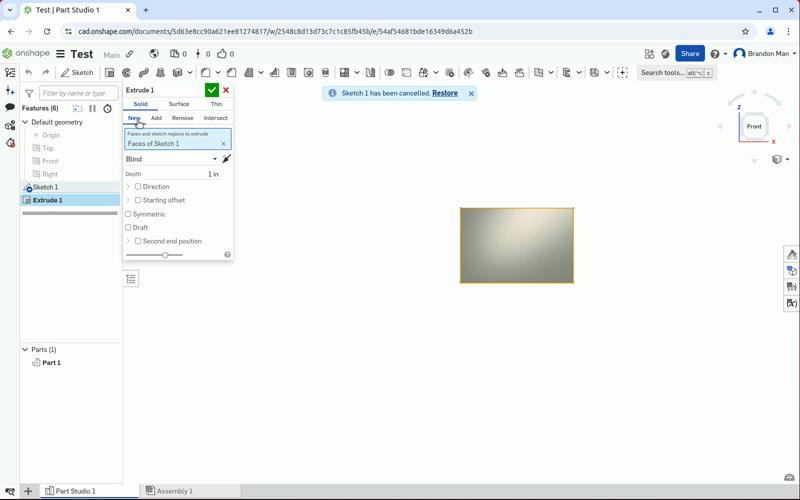
click(137, 120)
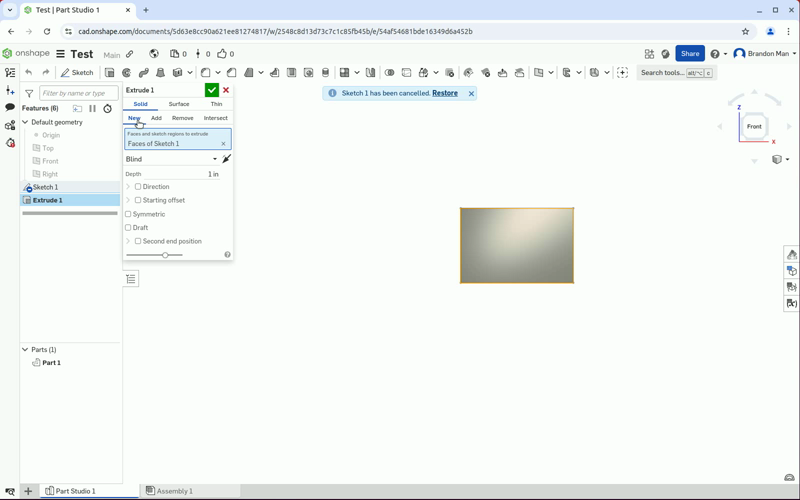
key(tab, 4)
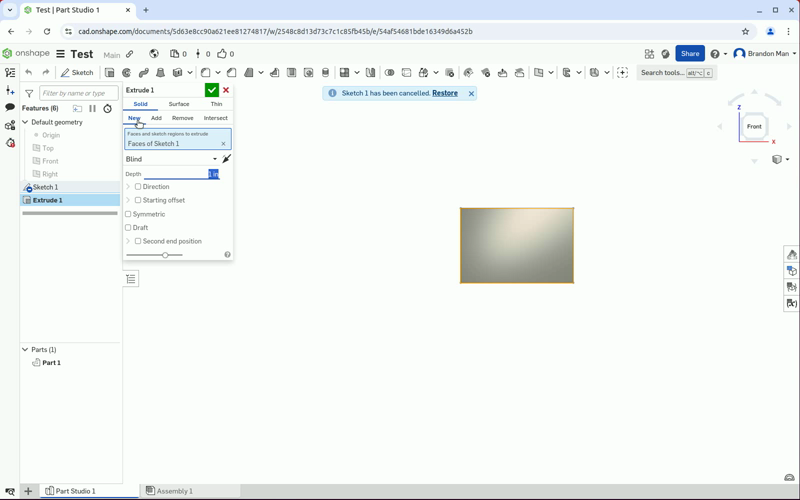
text(15.406)
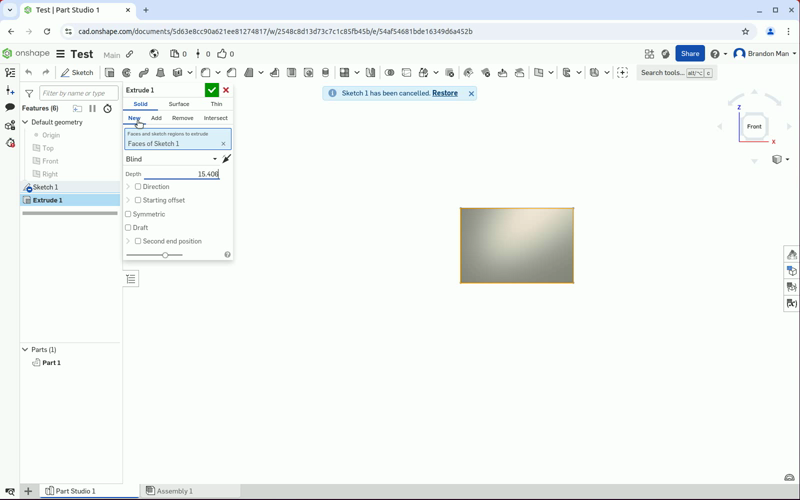
key(tab, 3)
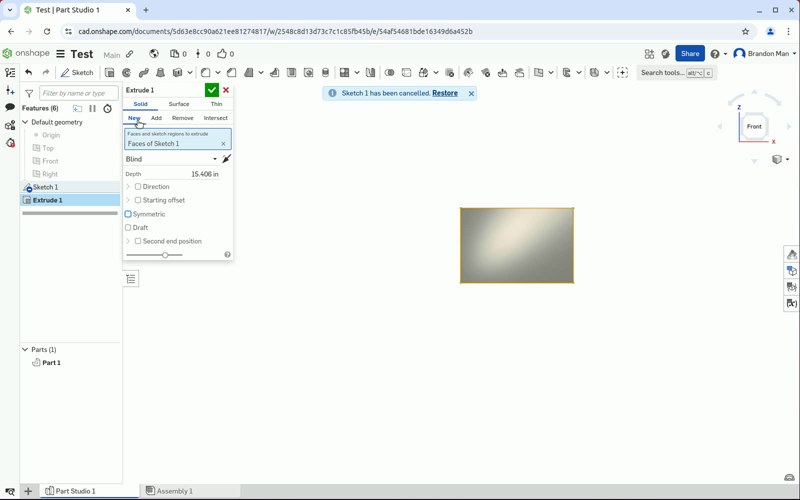
key(space)
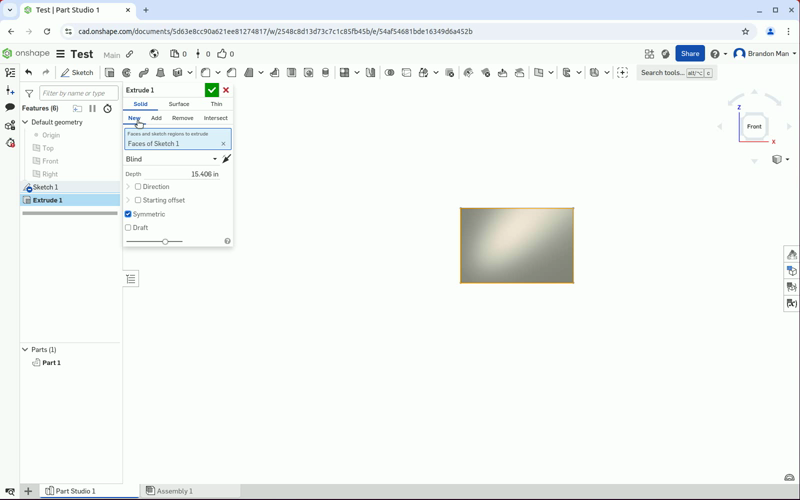
key(enter)
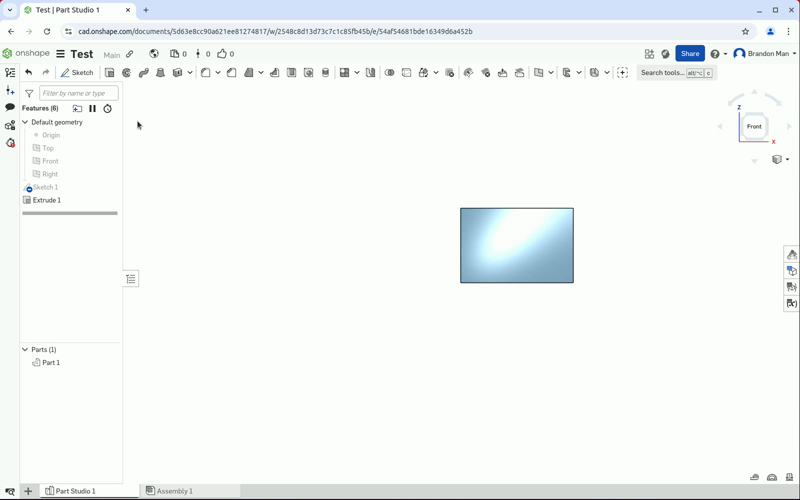
key(shift+h)
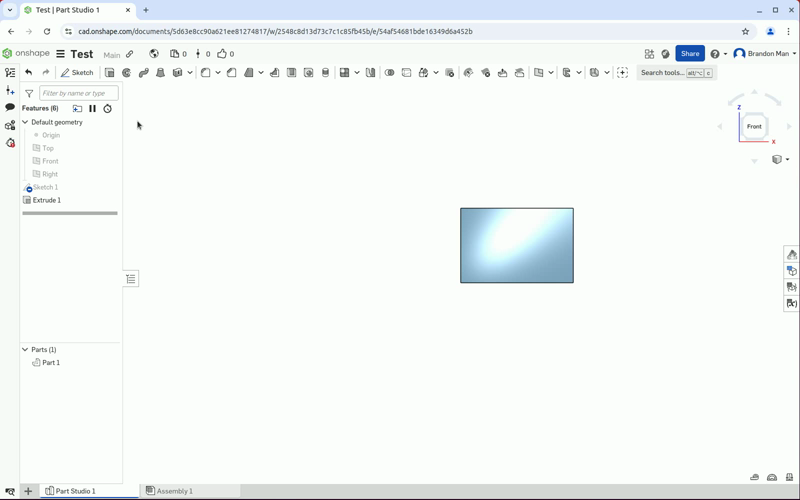
key(shift+h)
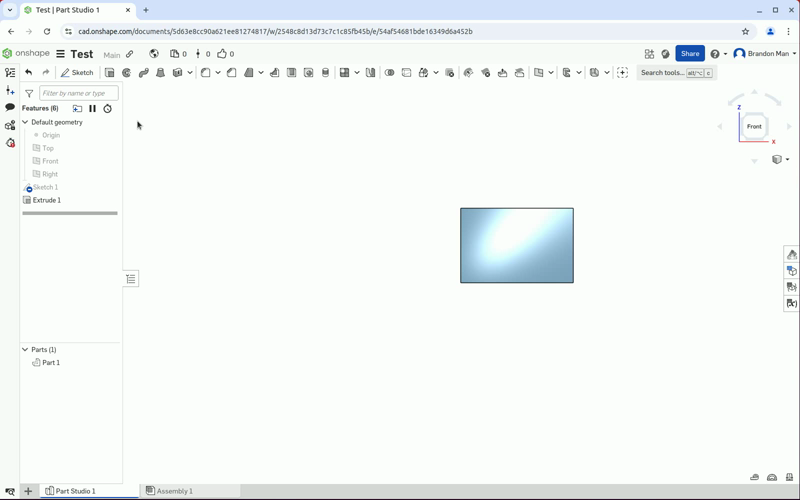
mouse_move(73, 189)
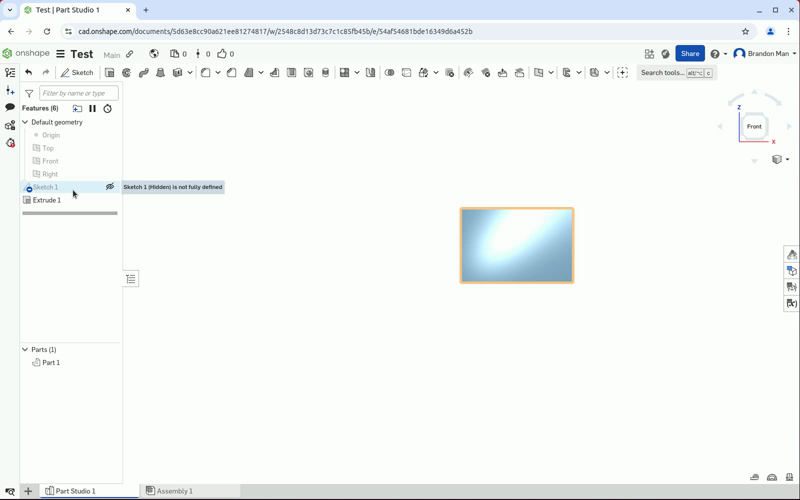
click(73, 189)
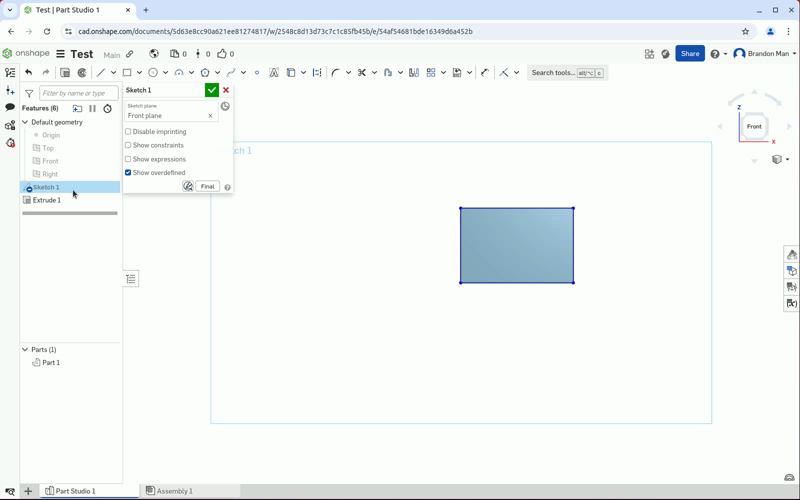
mouse_move(229, 92)
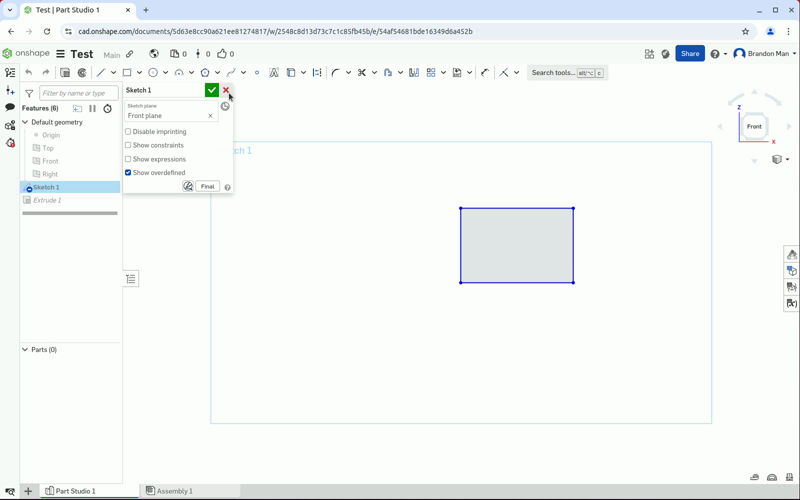
click(229, 92)
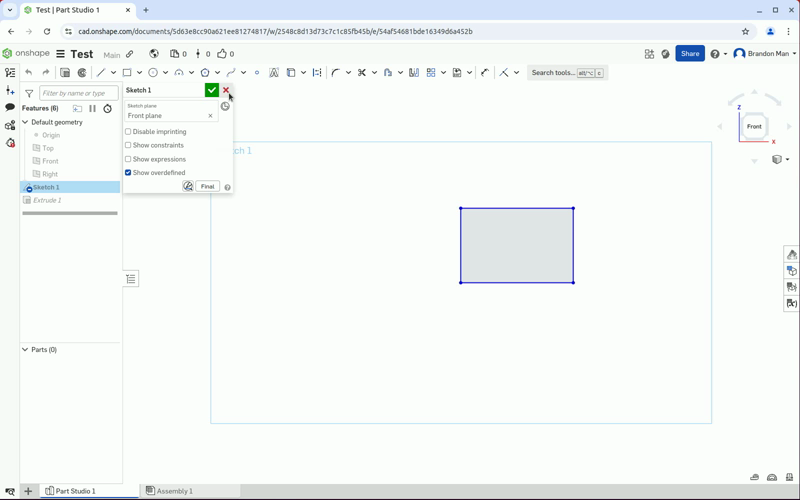
key(shift+s)
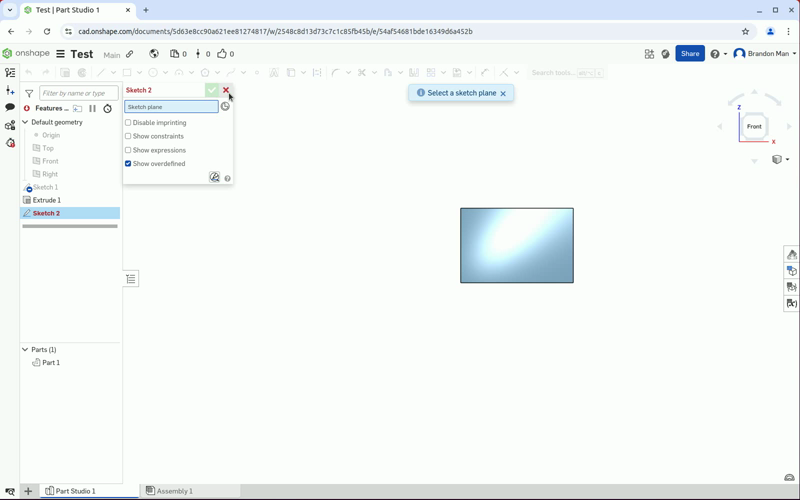
mouse_move(73, 163)
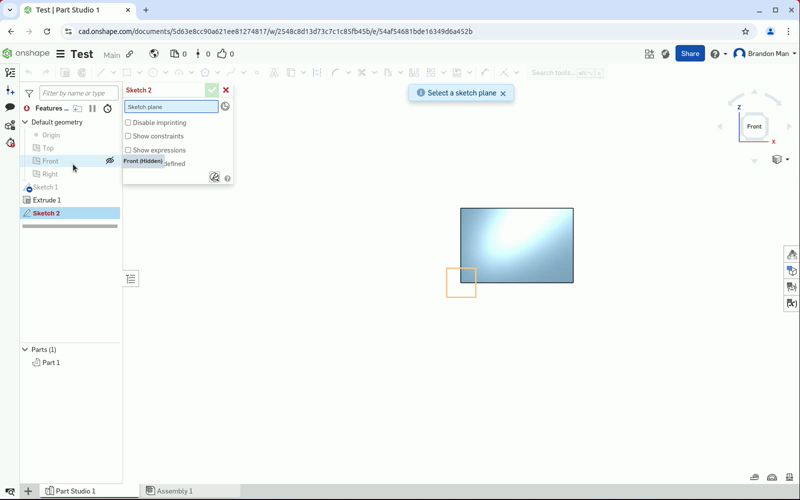
click(73, 163)
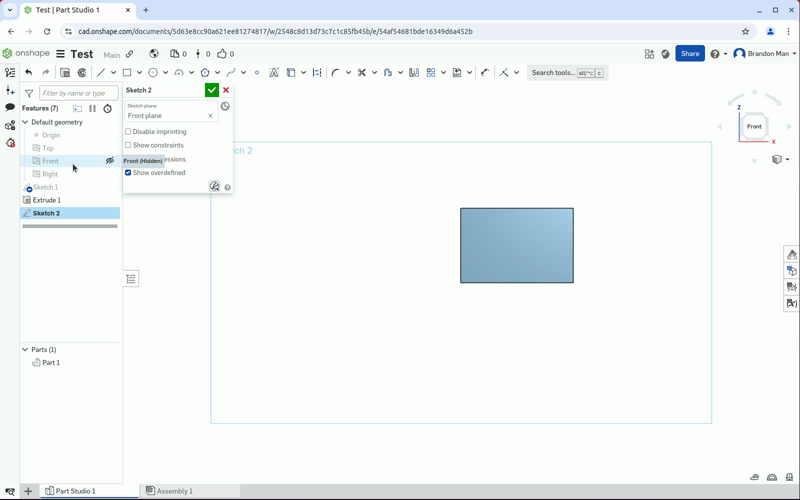
mouse_move(73, 352)
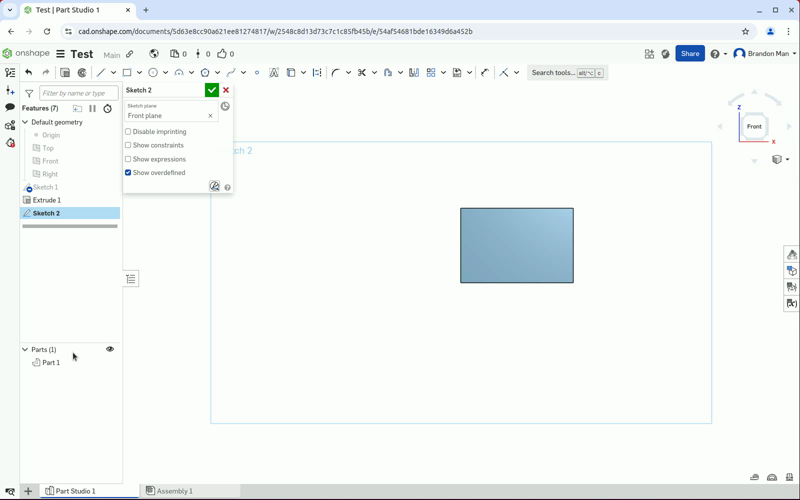
key(y)
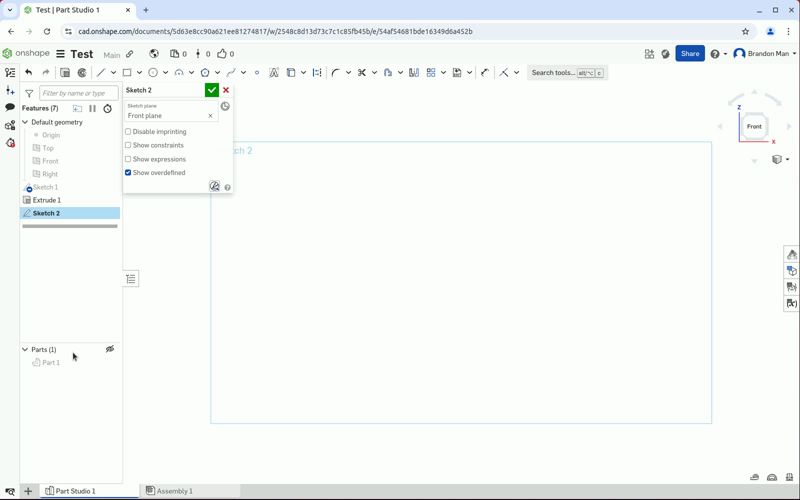
key(l)
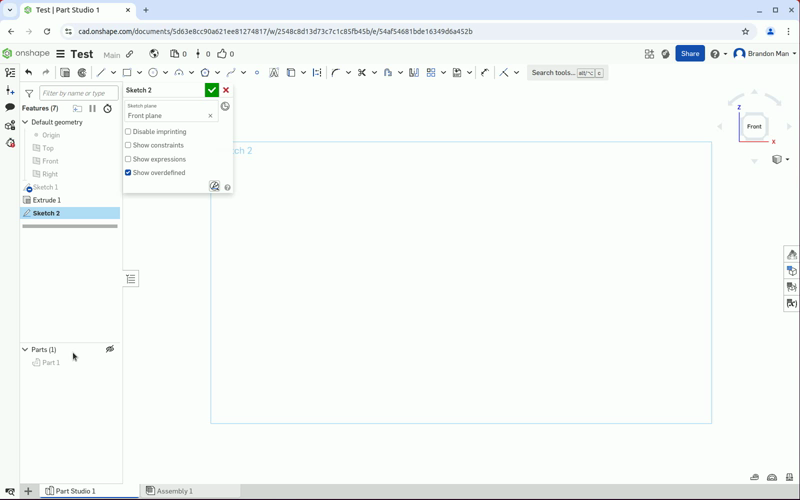
key_down(shift)
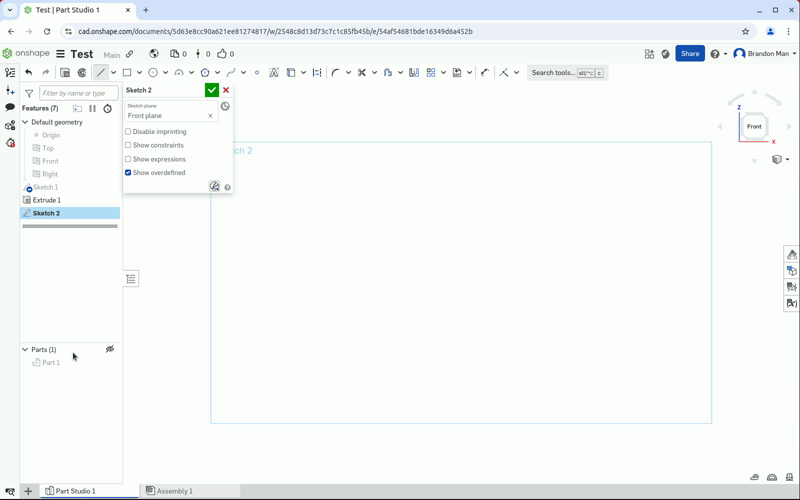
mouse_move(516, 207)
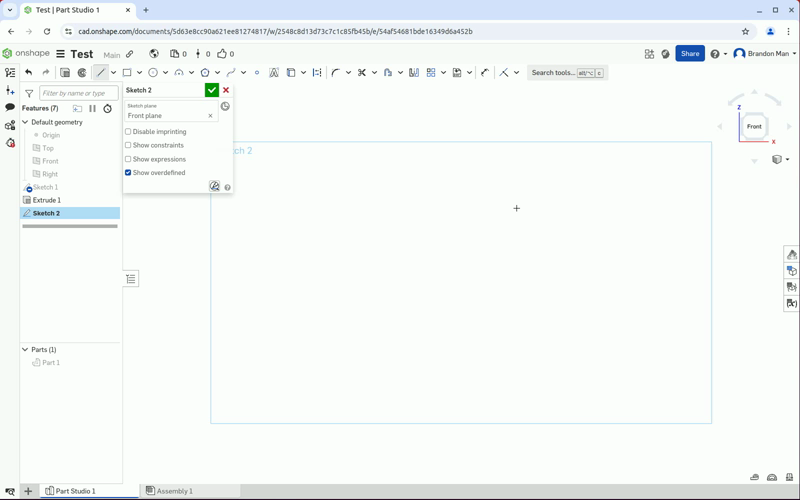
click(516, 207)
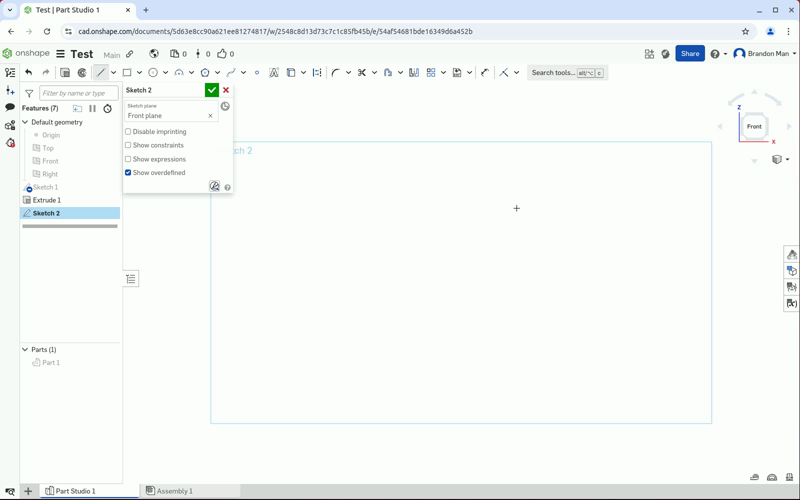
key_up(shift)
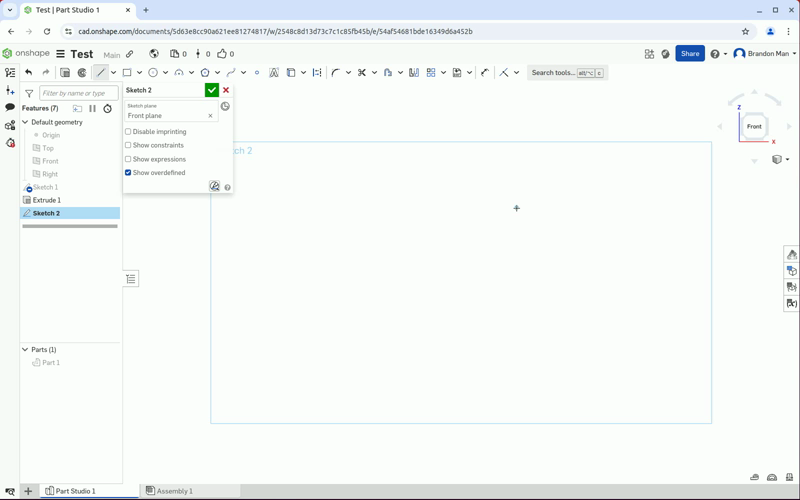
key_down(shift)
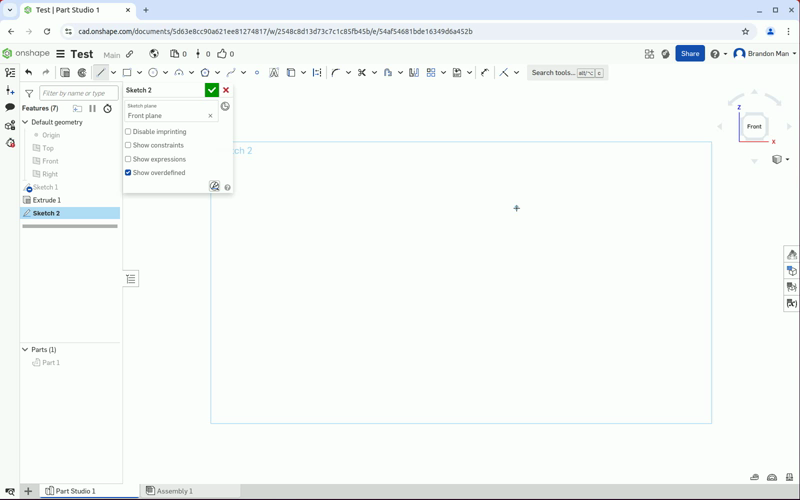
mouse_move(573, 264)
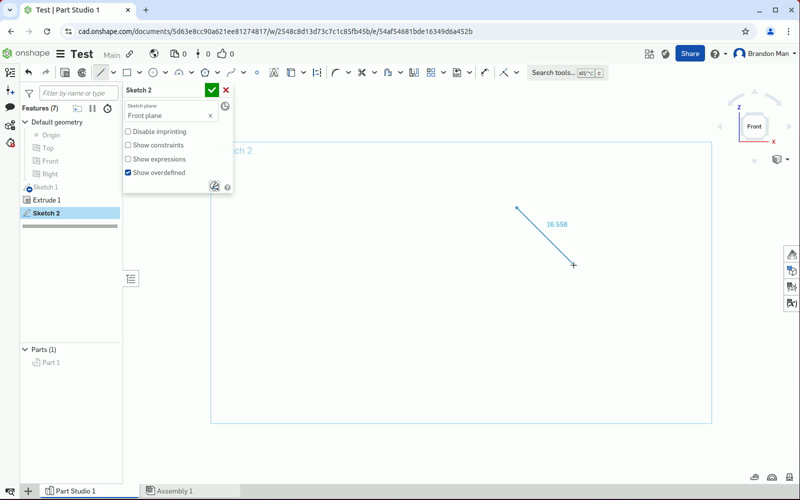
click(573, 264)
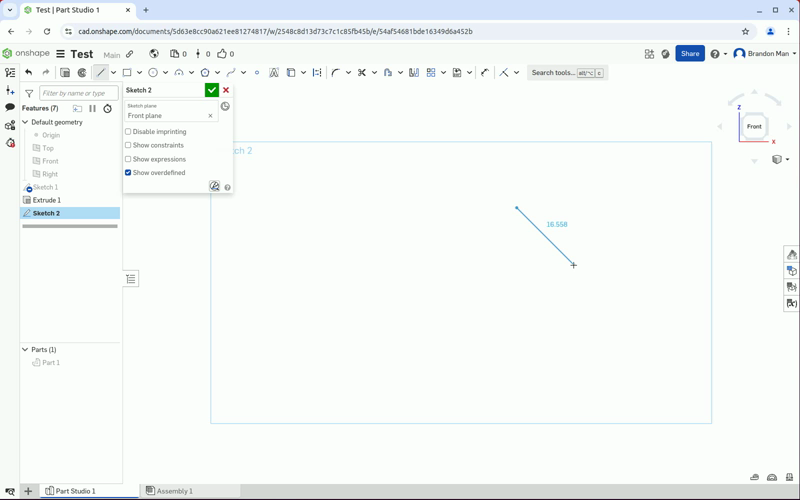
key_up(shift)
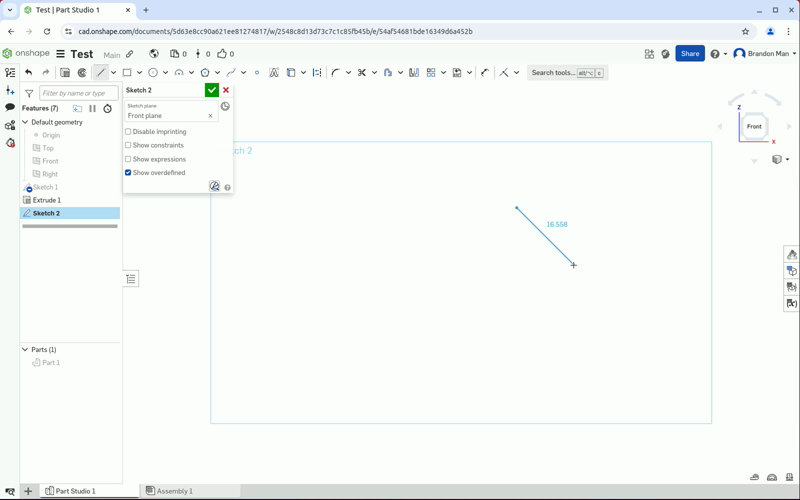
key_down(shift)
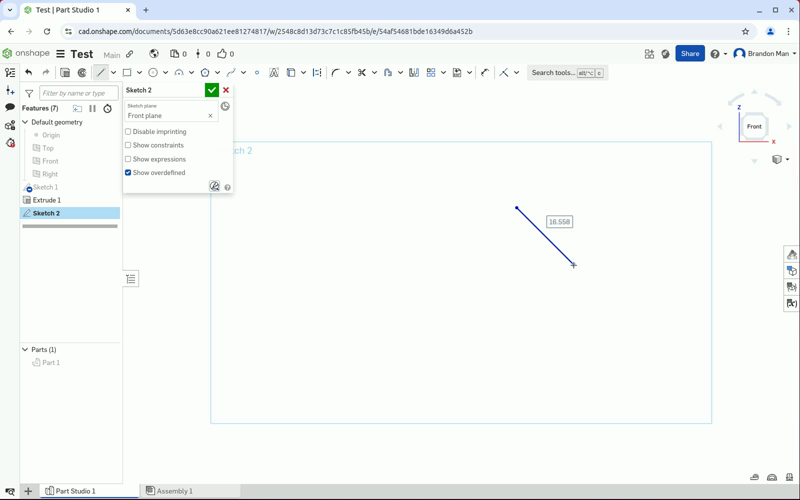
mouse_move(589, 264)
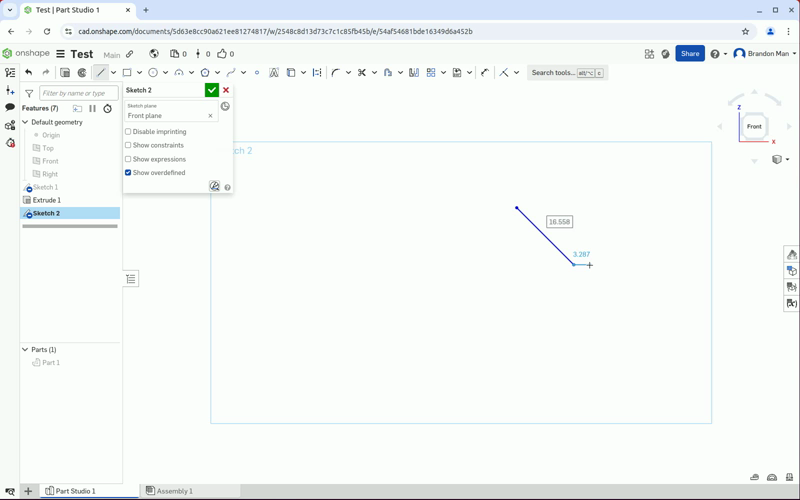
mouse_move(573, 207)
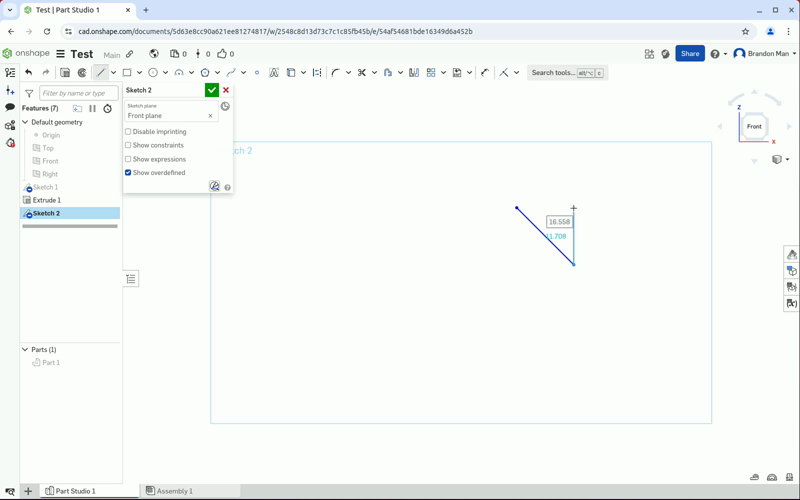
click(573, 207)
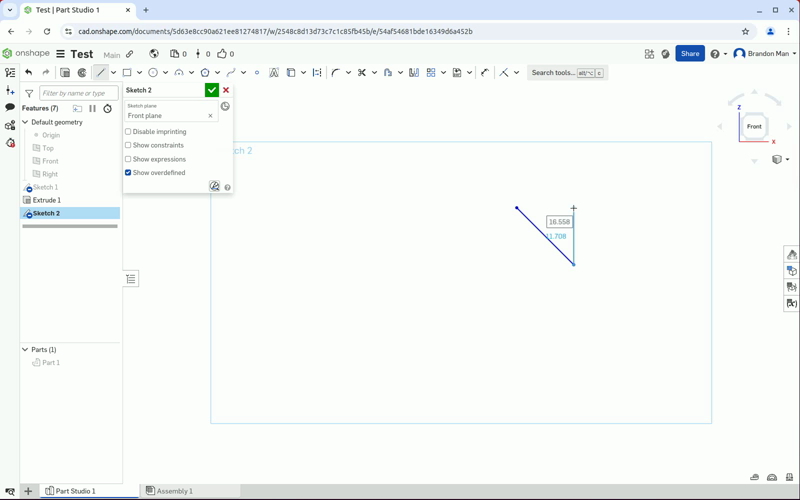
key_up(shift)
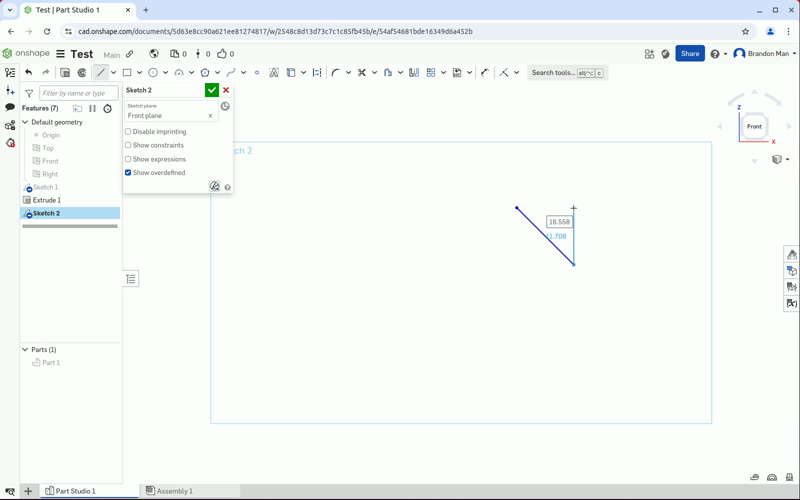
mouse_move(589, 207)
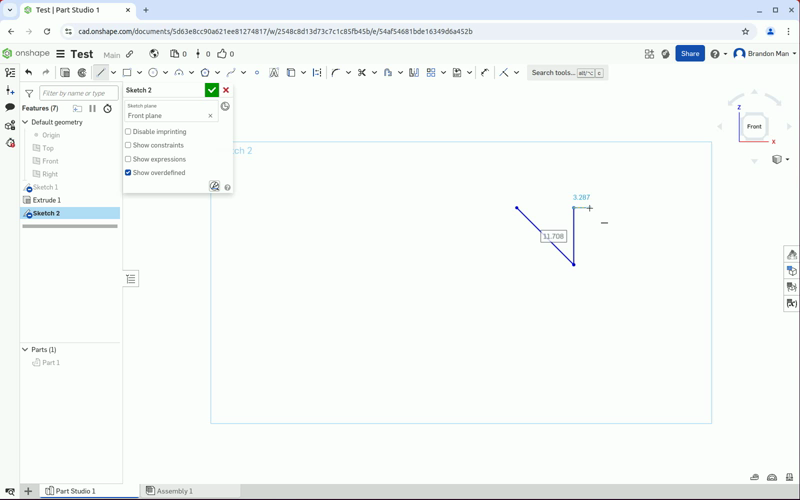
key_down(shift)
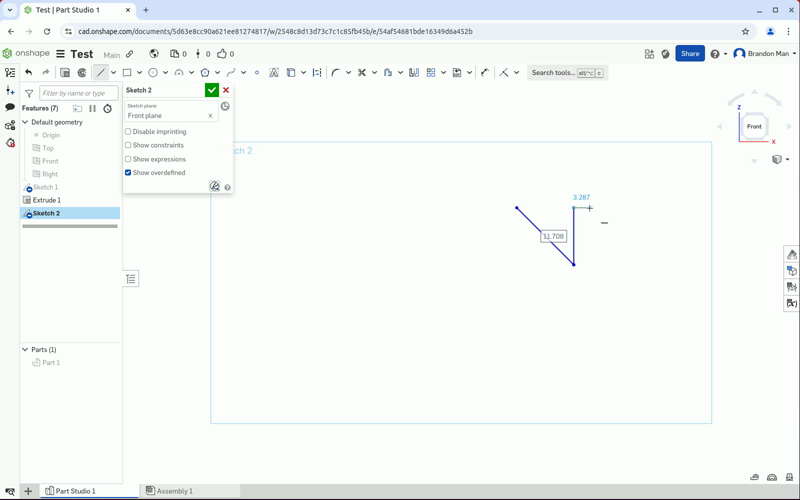
mouse_move(516, 207)
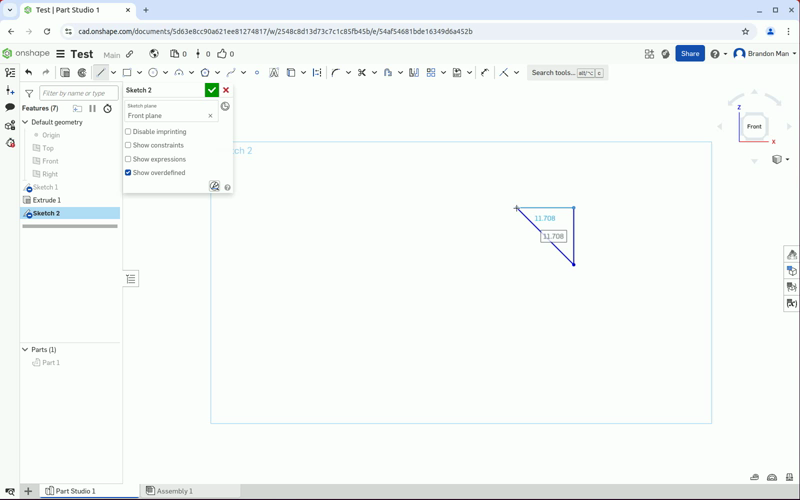
key_up(shift)
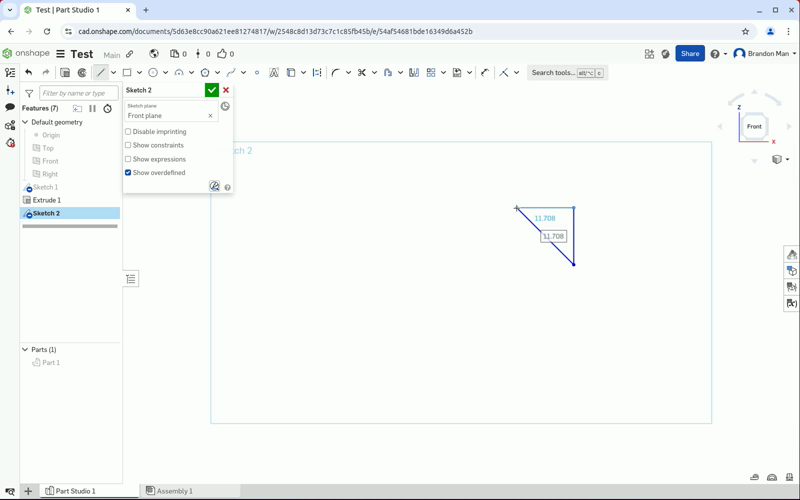
click(516, 207)
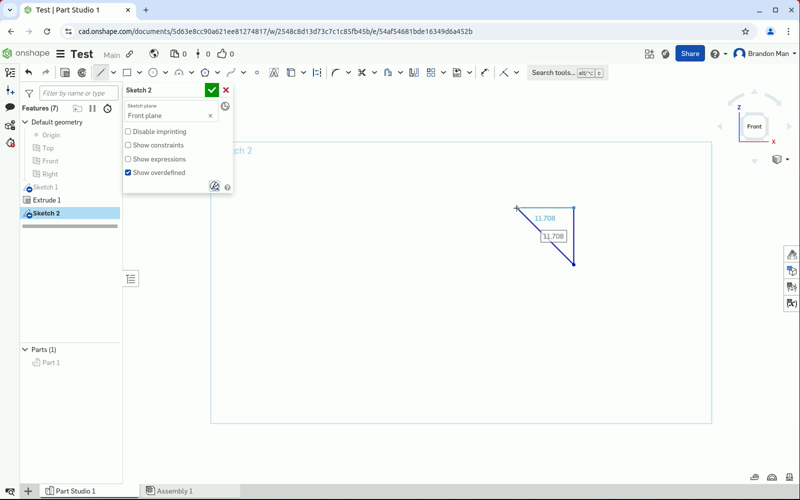
key(esc)
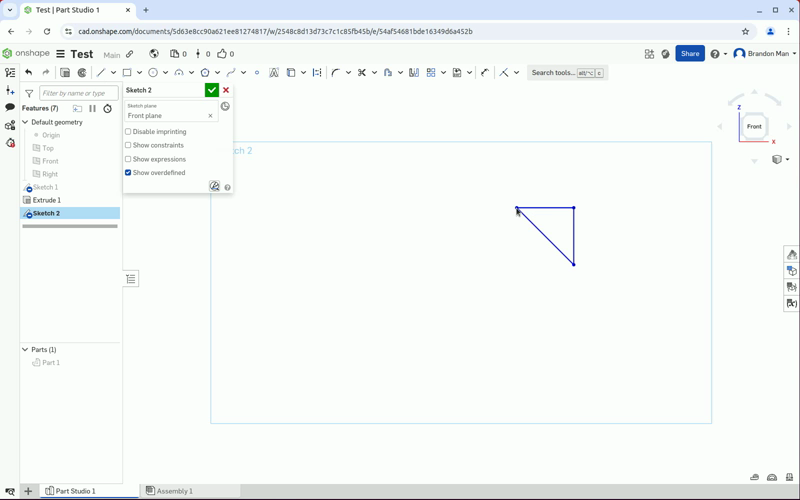
mouse_move(547, 212)
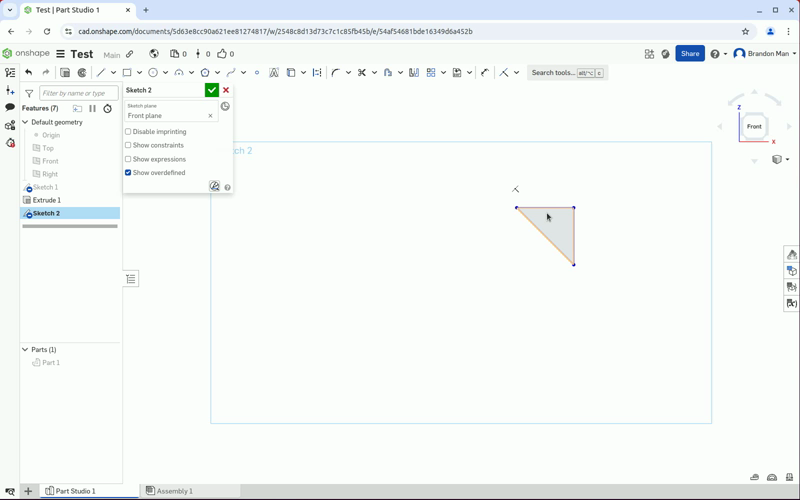
scroll(6)
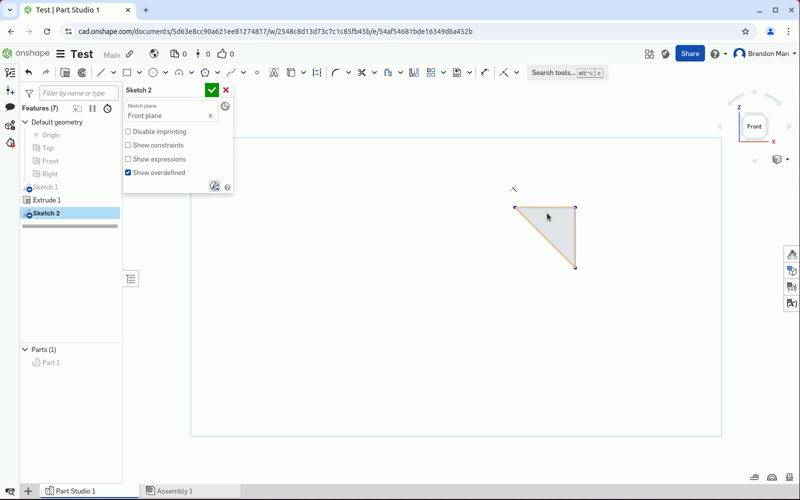
scroll(6)
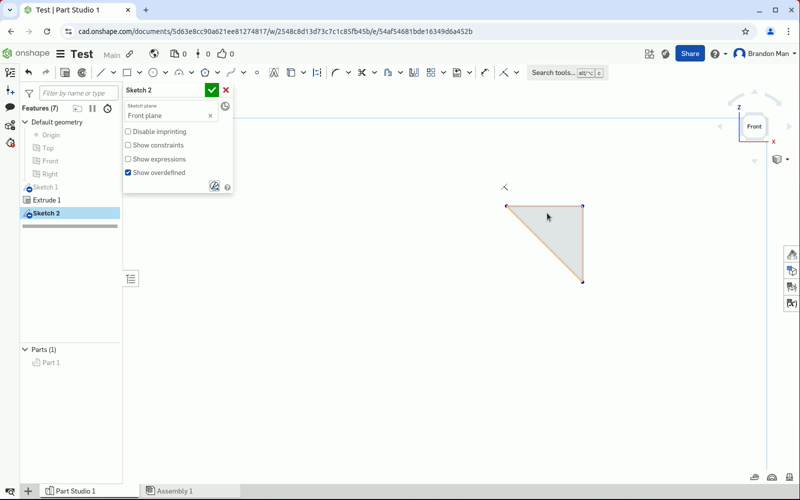
scroll(6)
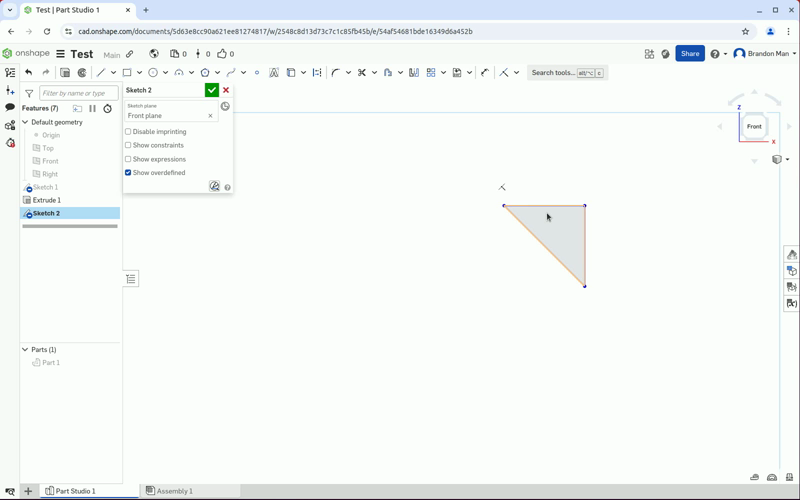
scroll(6)
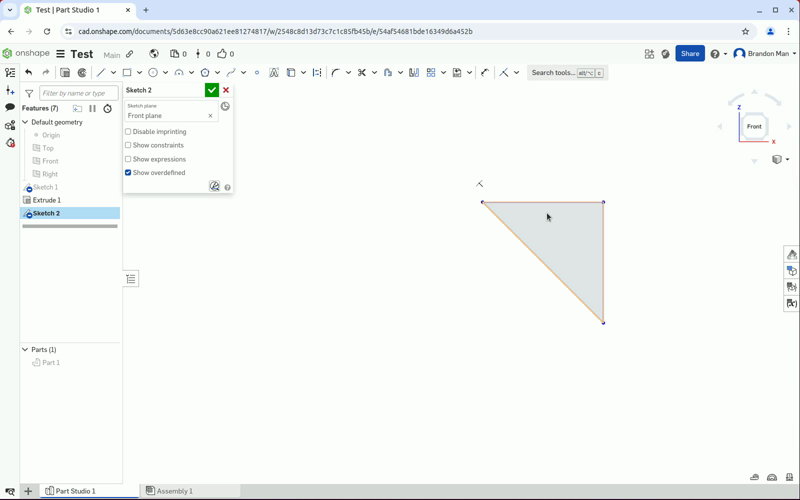
scroll(6)
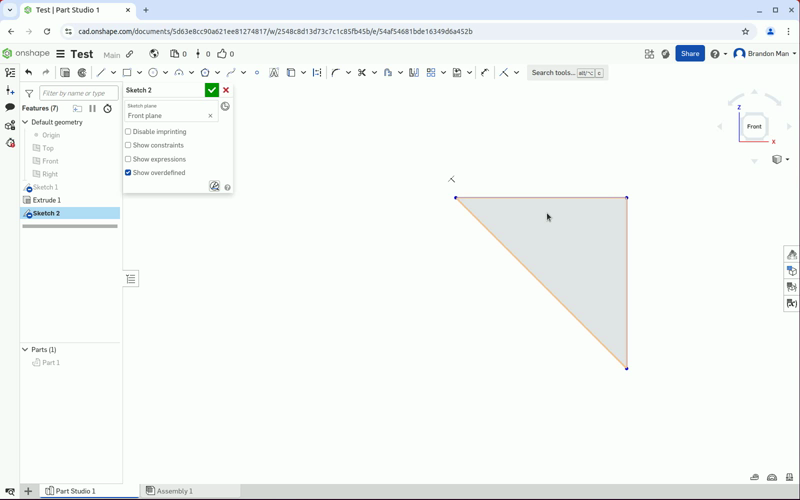
scroll(6)
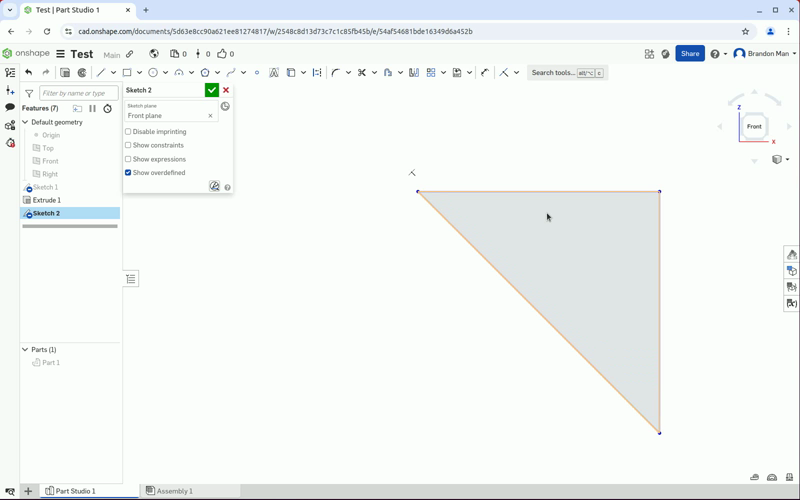
scroll(6)
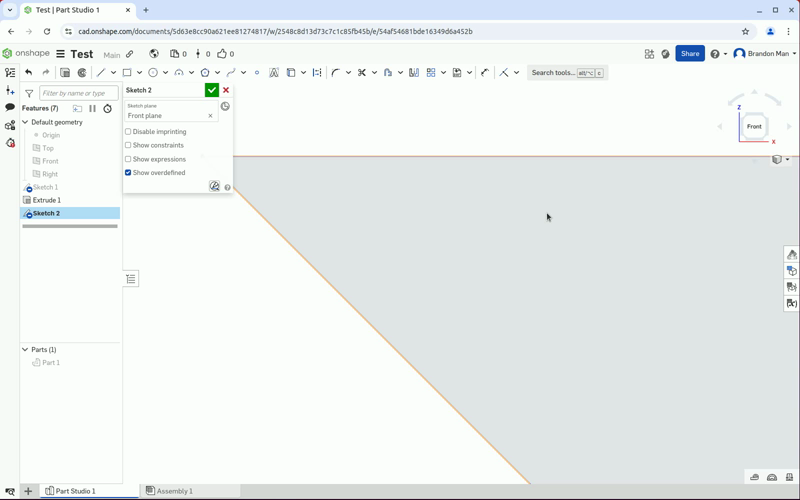
click(547, 212)
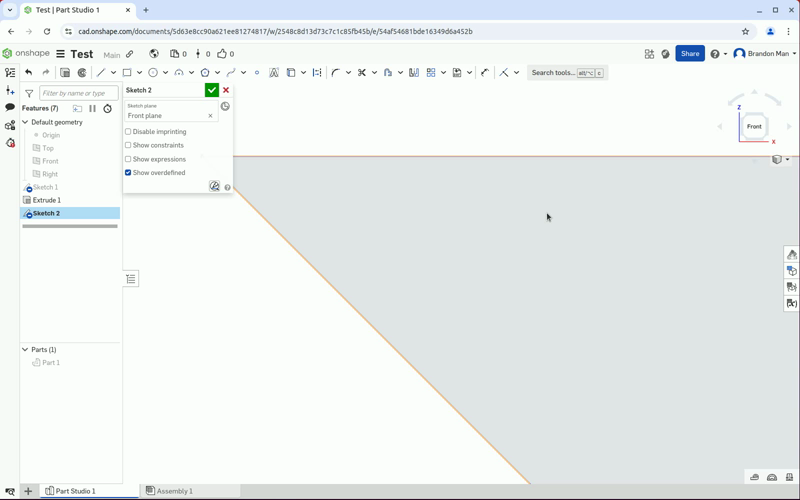
scroll(-6)
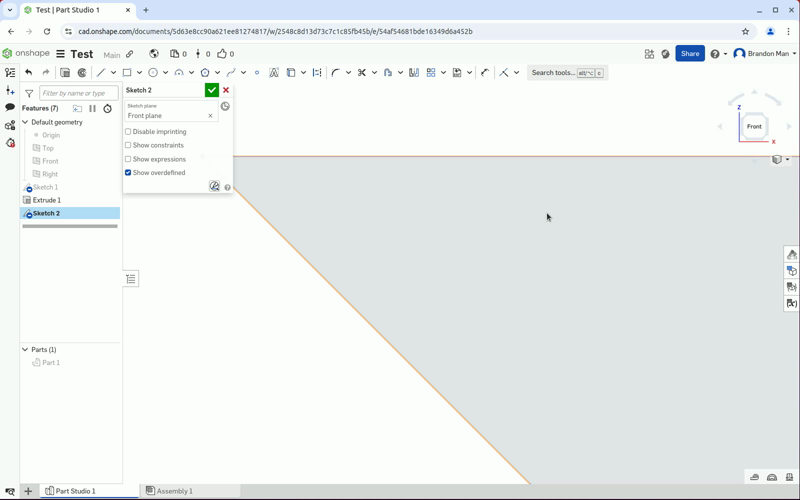
scroll(-6)
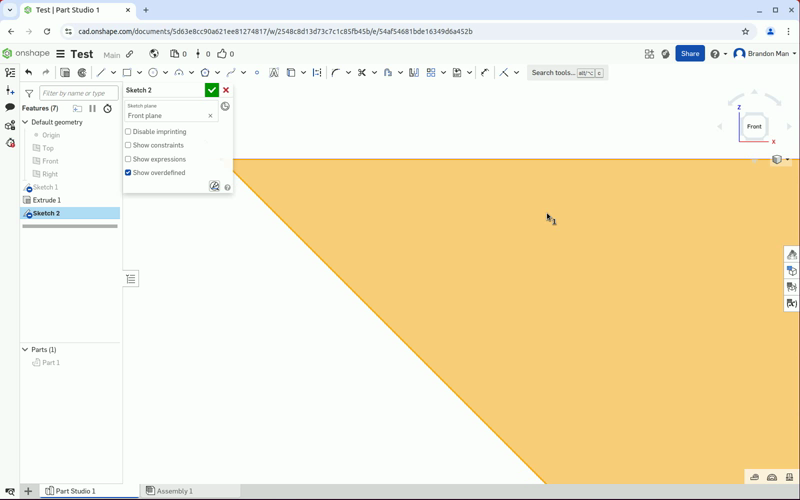
scroll(-6)
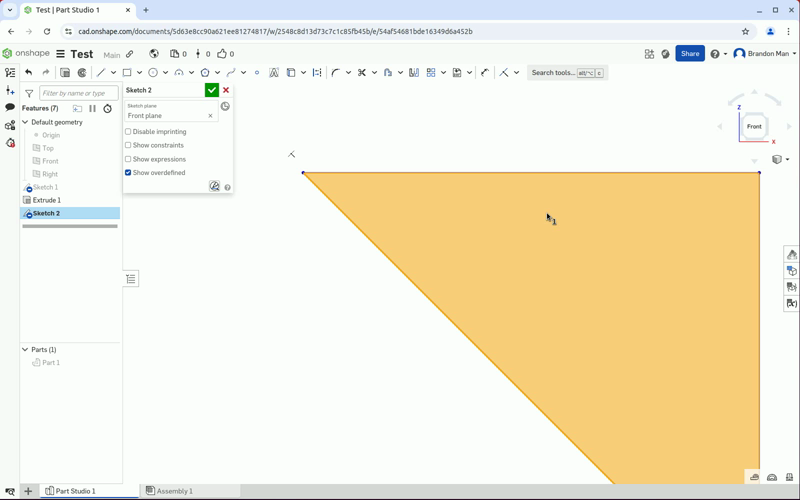
scroll(-6)
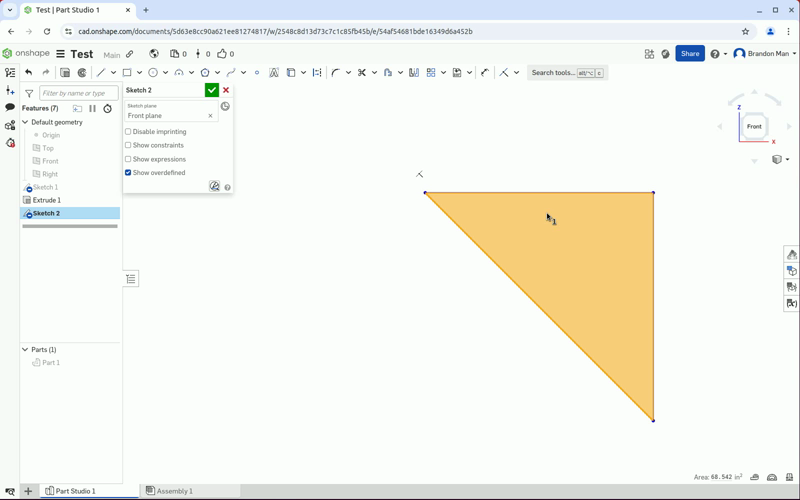
scroll(-6)
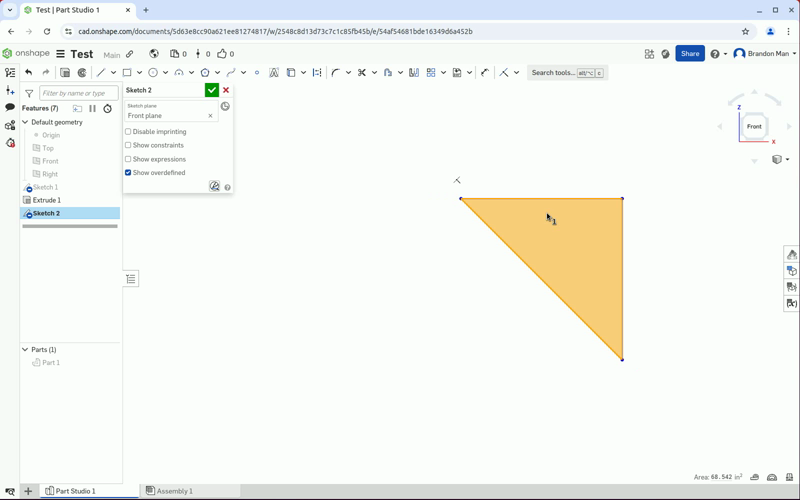
scroll(-6)
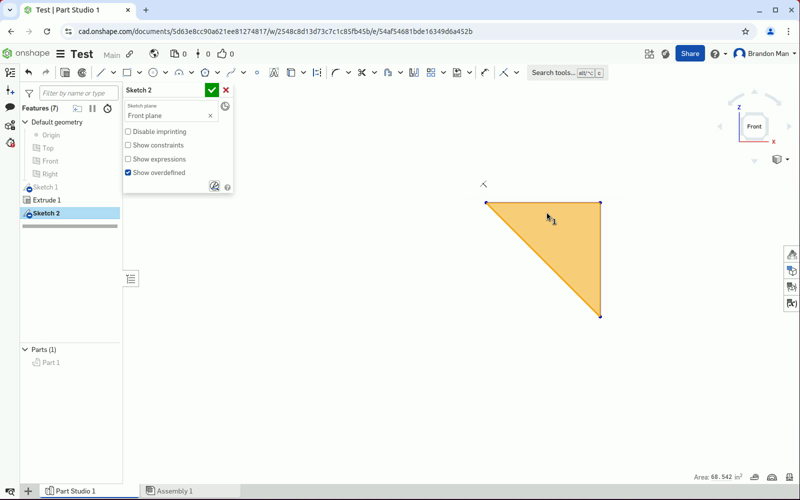
scroll(-6)
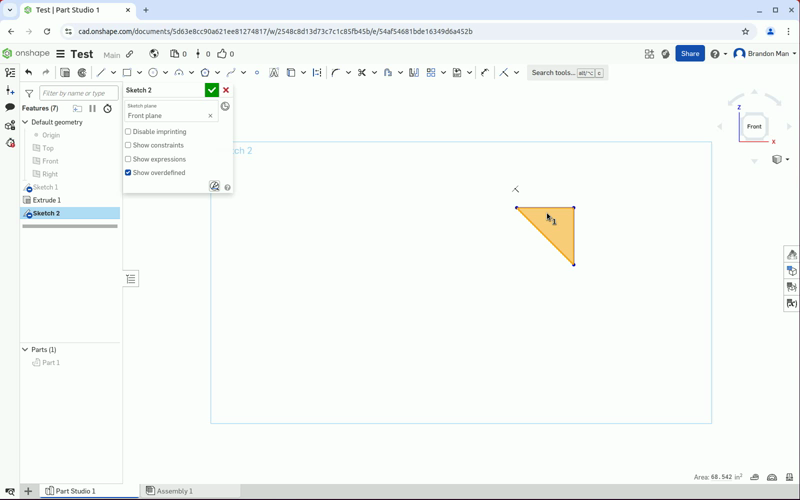
mouse_move(73, 352)
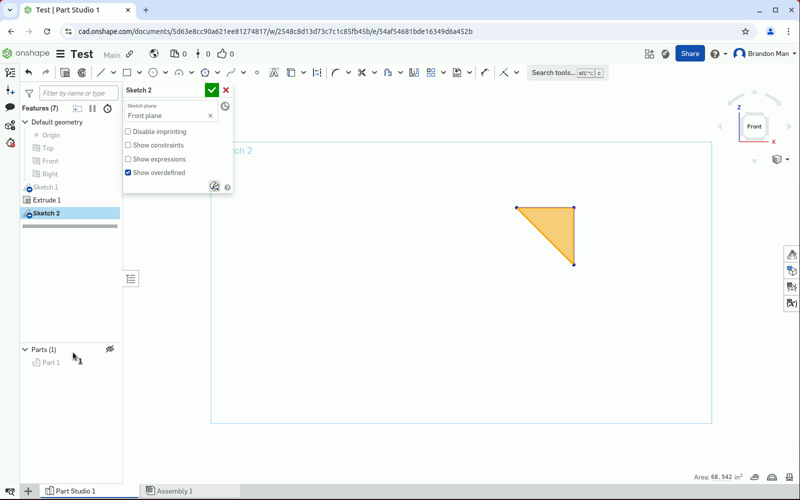
key(shift+y)
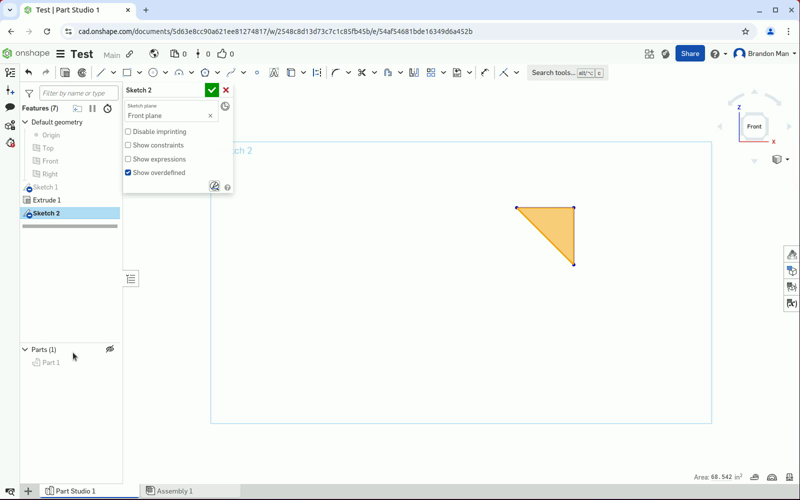
key(shift+e)
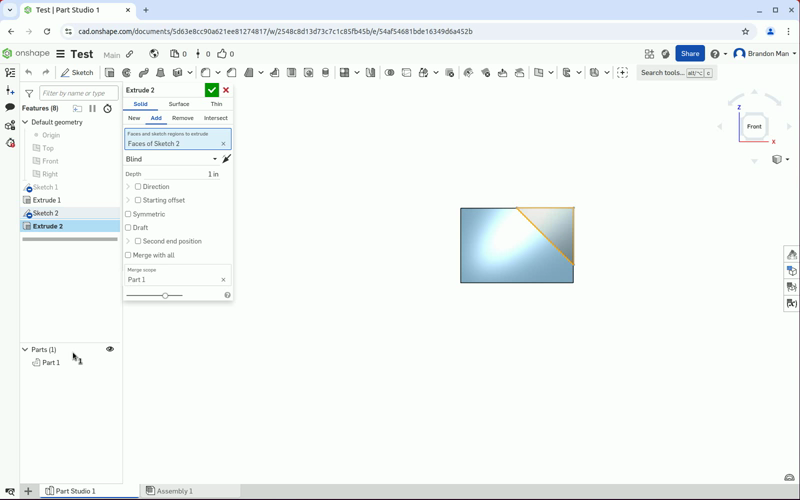
mouse_move(143, 106)
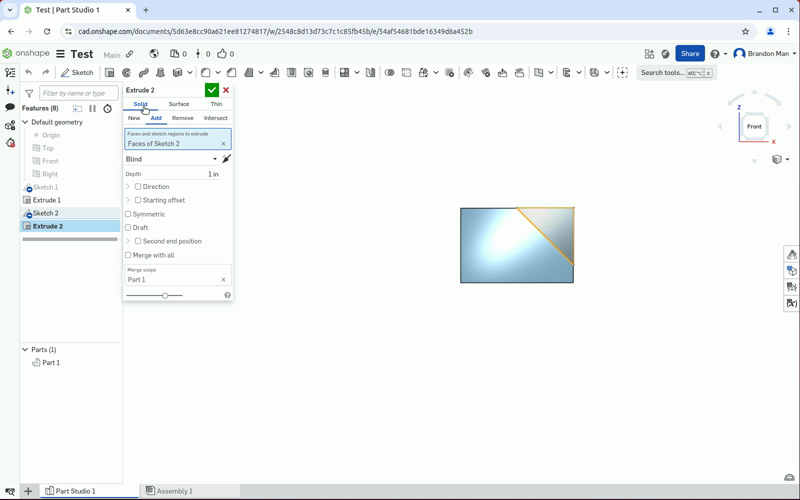
click(143, 106)
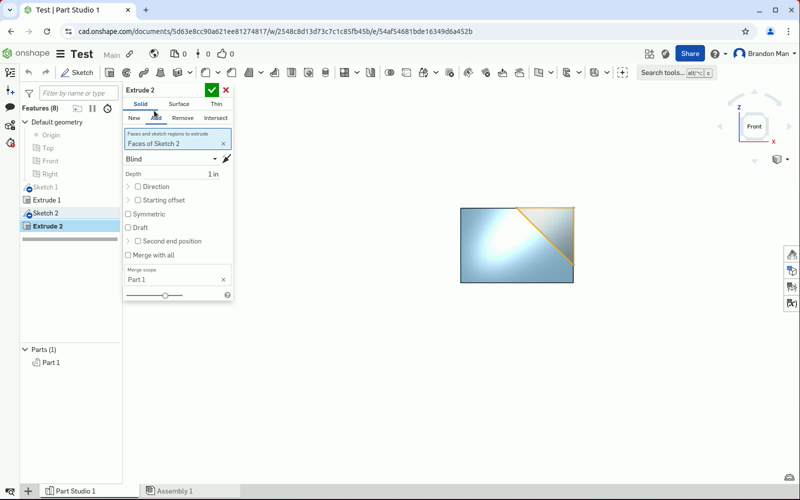
mouse_move(186, 120)
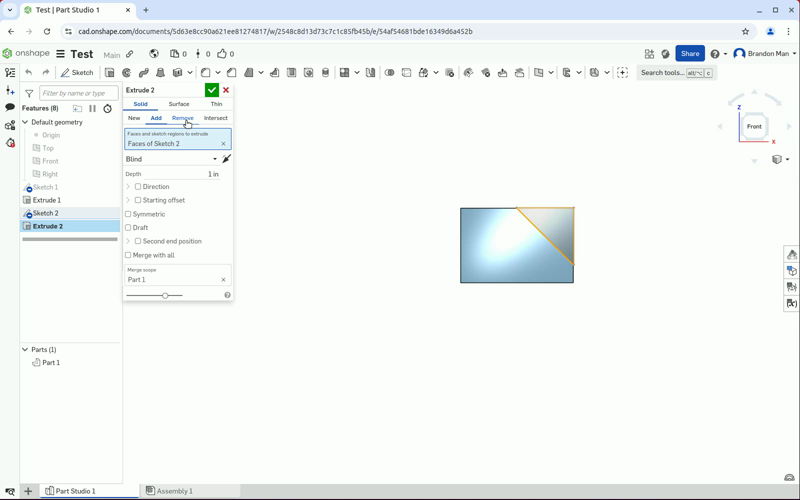
click(186, 120)
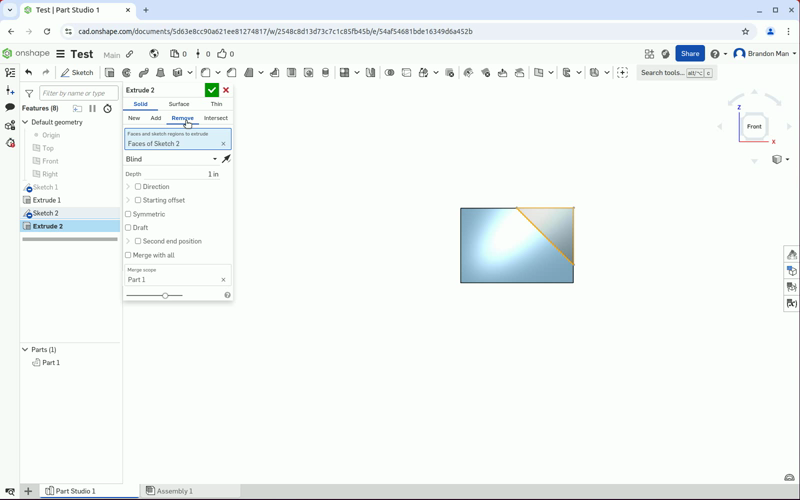
key(tab, 4)
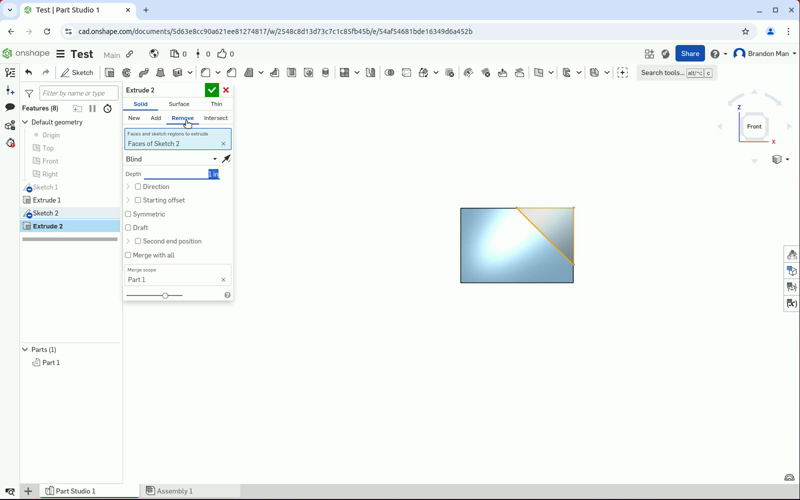
text(-7.702)
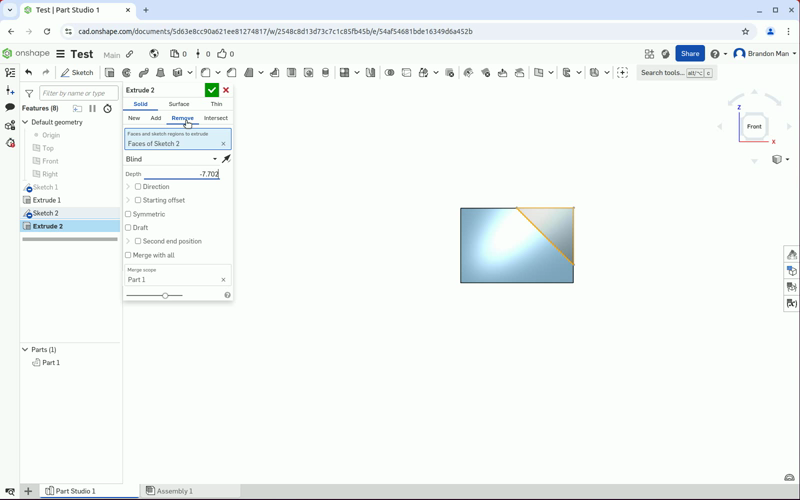
key(tab, 3)
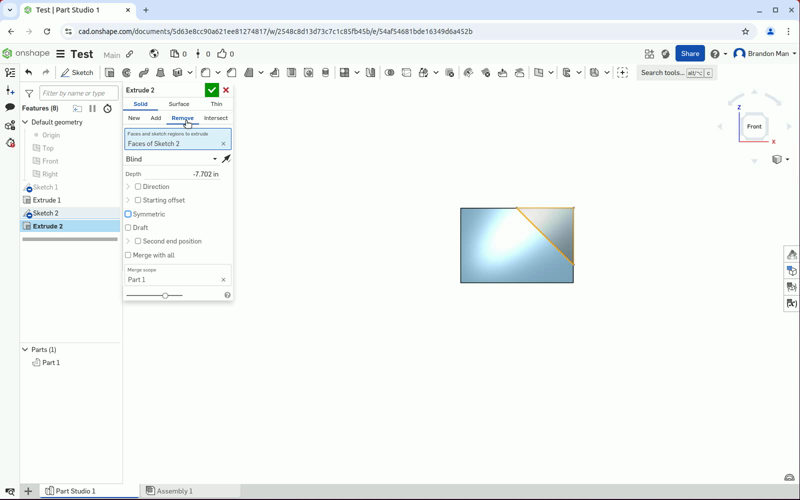
key(space)
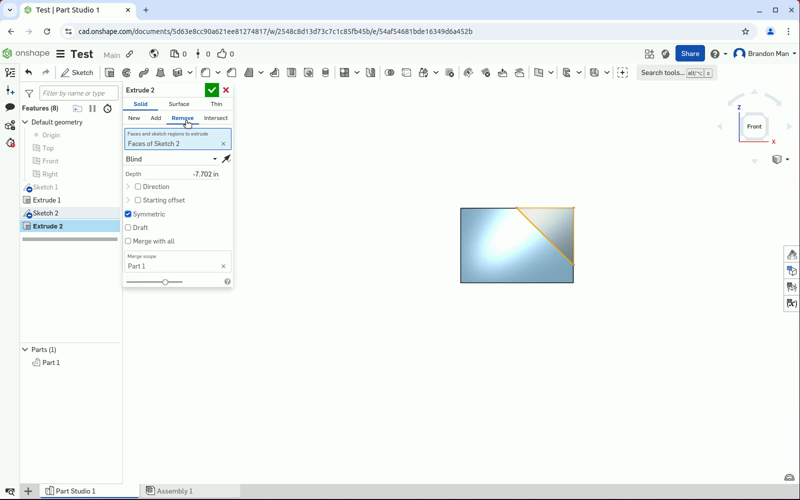
key(tab, 2)
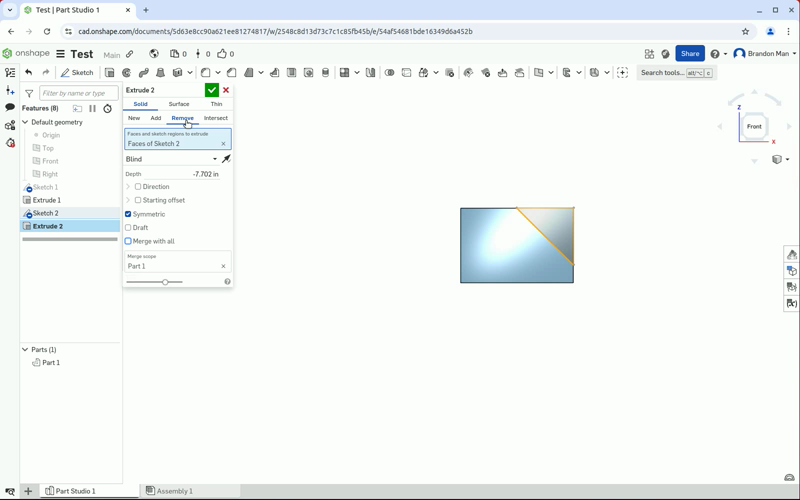
key(space)
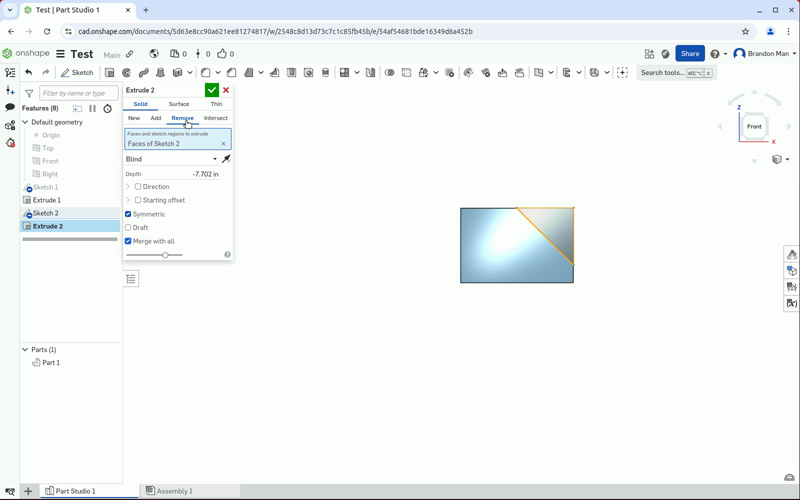
key(enter)
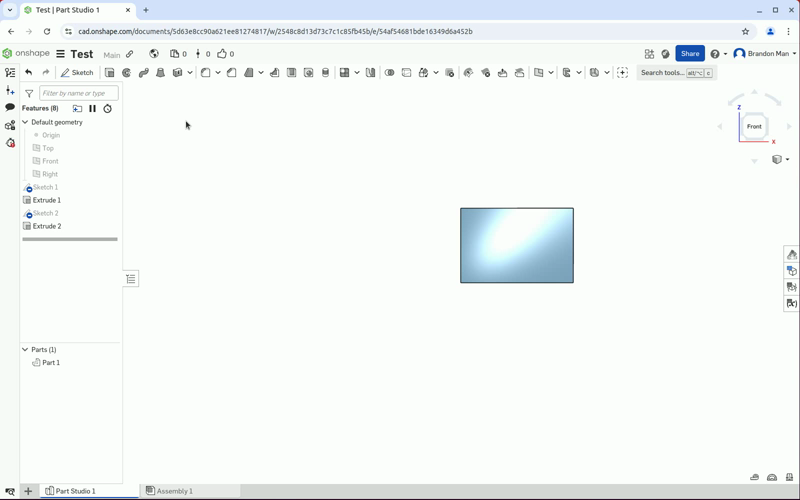
key(shift+h)
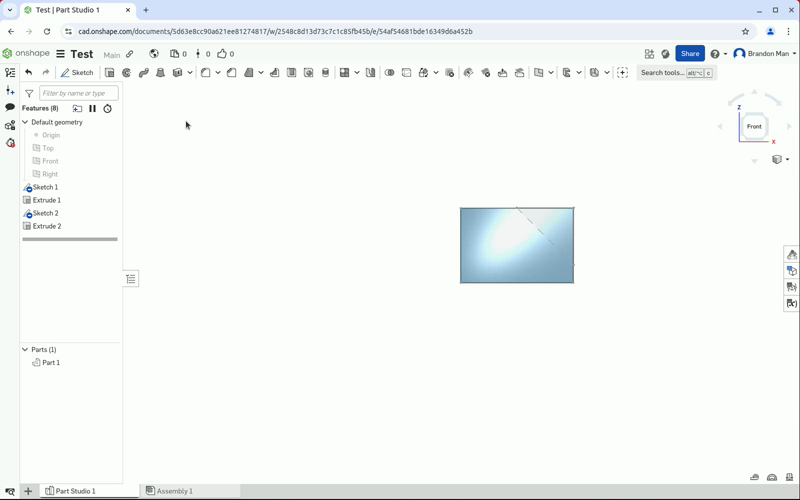
key(shift+h)
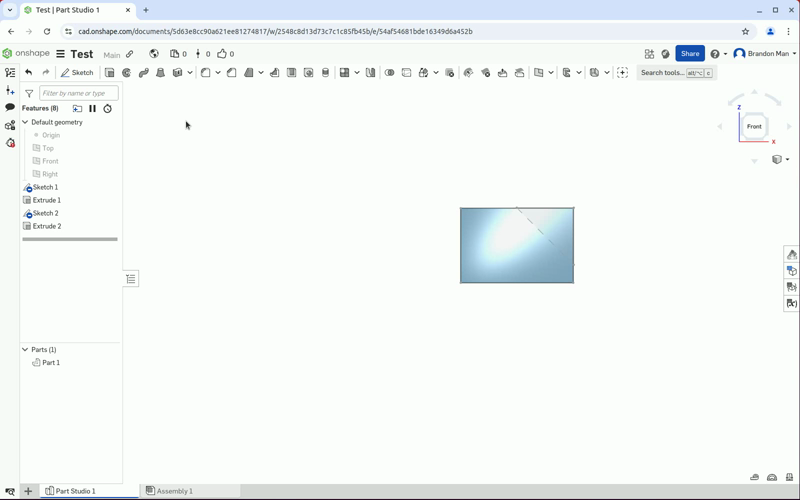
key(shift+7)
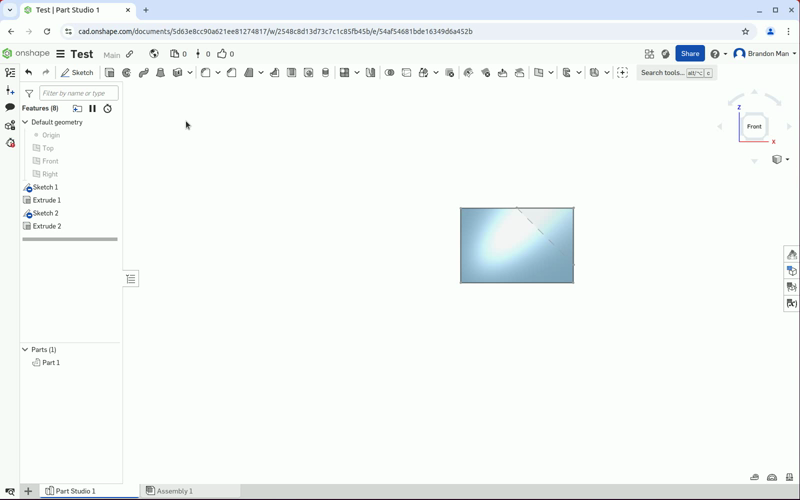
key(left, 2)
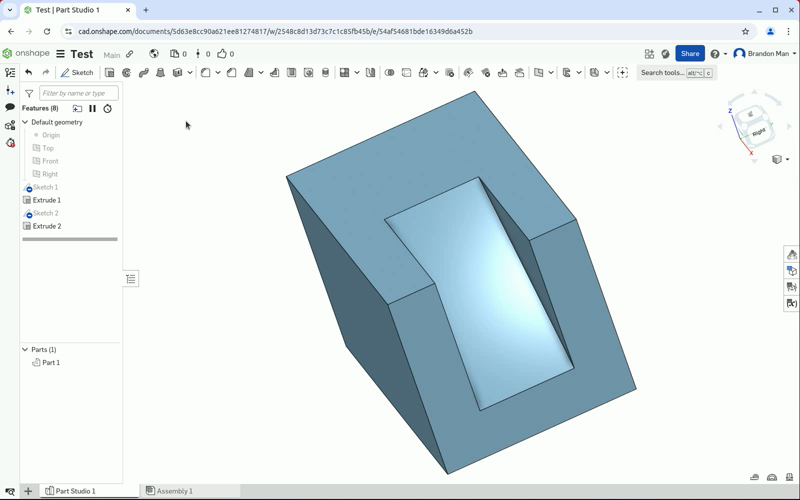
key(down, 2)
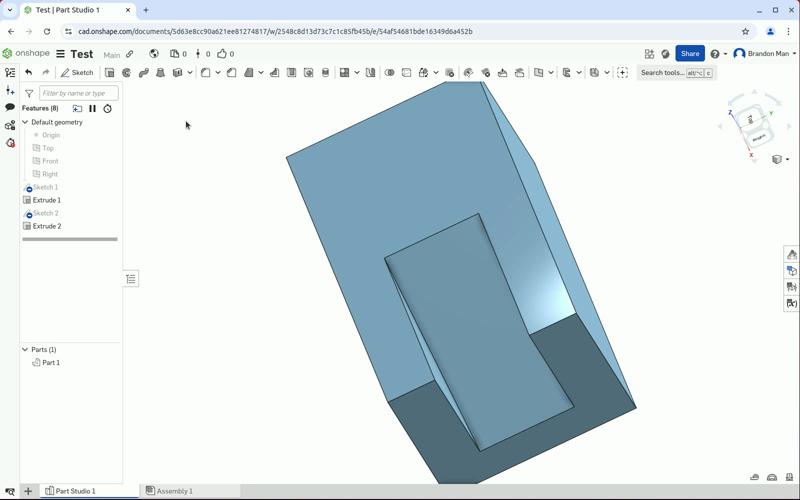
key(up, 2)
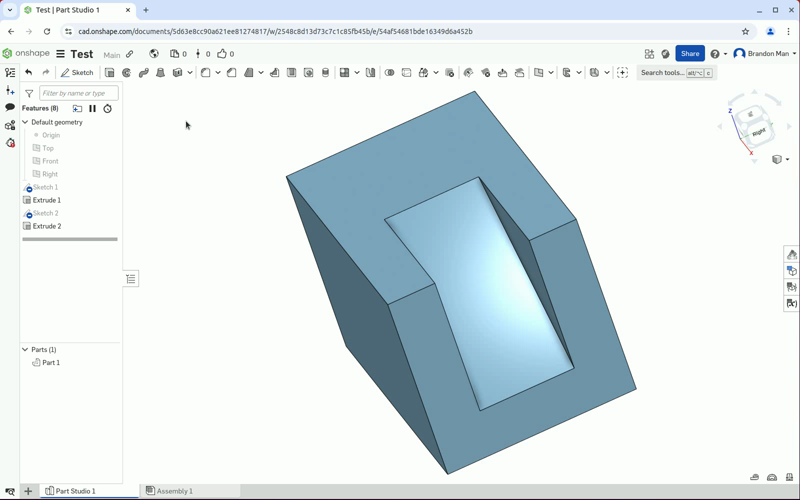
key(right, 2)
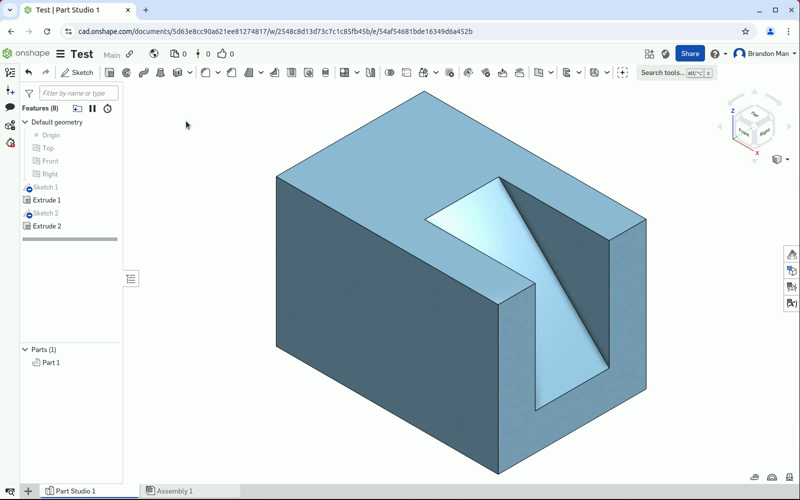
mouse_move(73, 189)
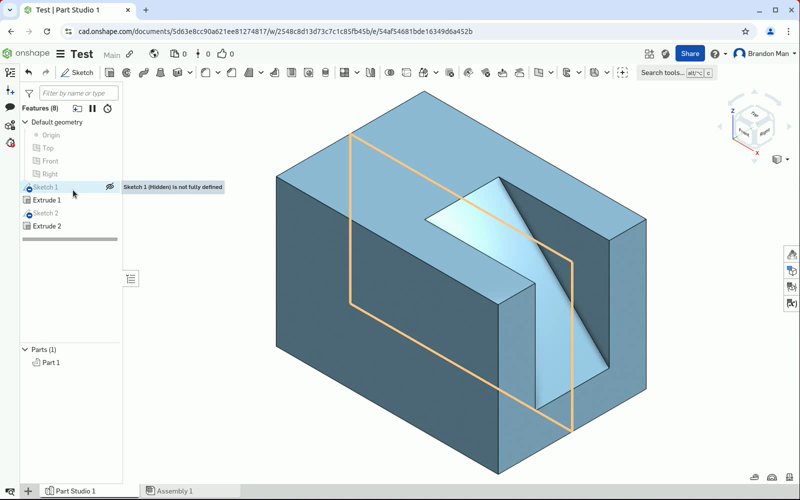
click(73, 189)